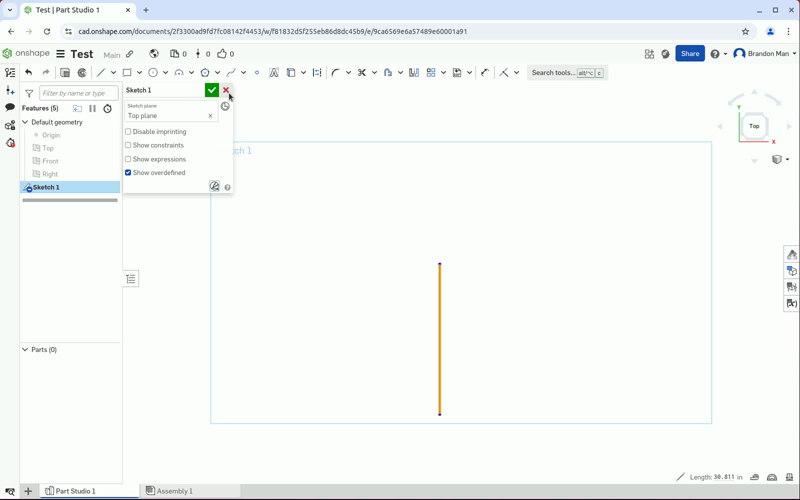
key(shift+h)
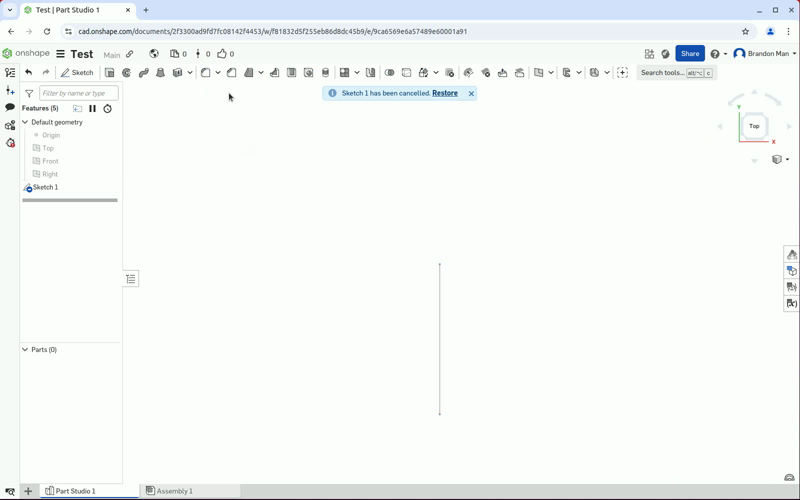
key(shift+s)
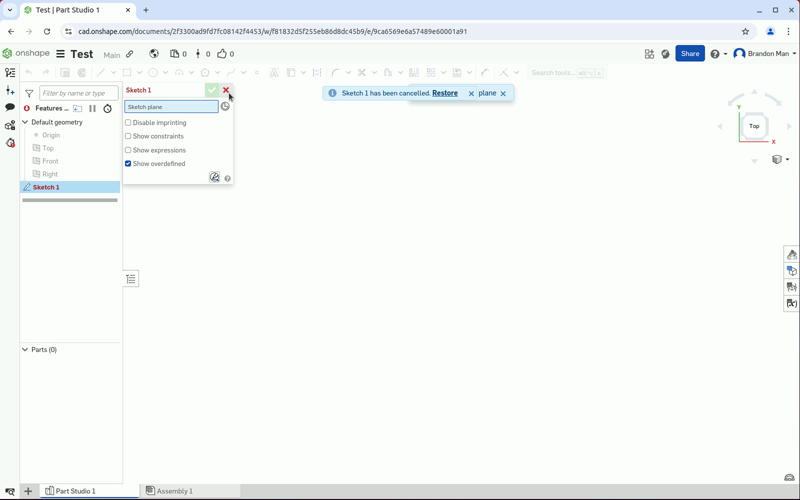
mouse_move(73, 150)
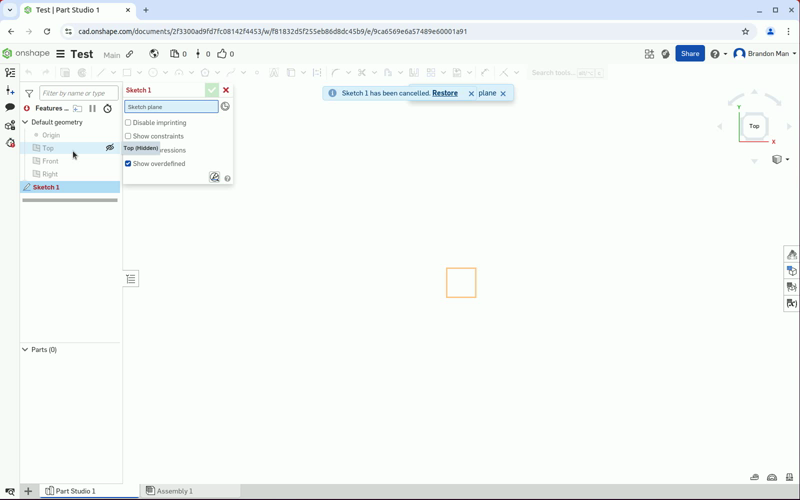
click(73, 150)
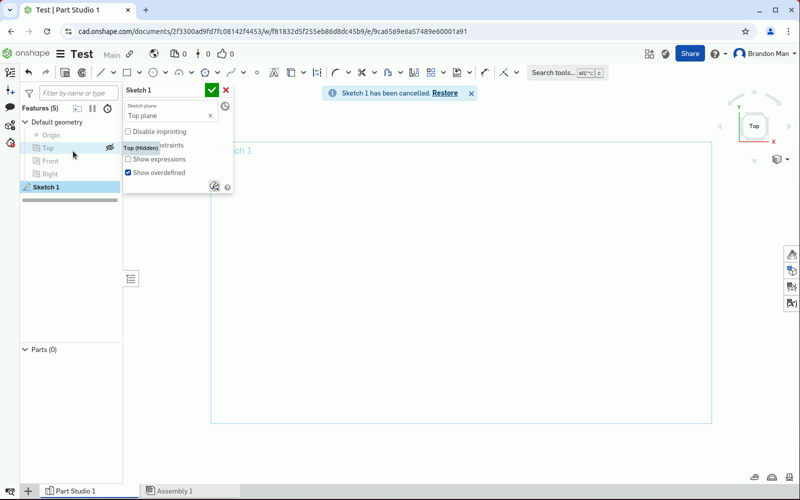
mouse_move(73, 352)
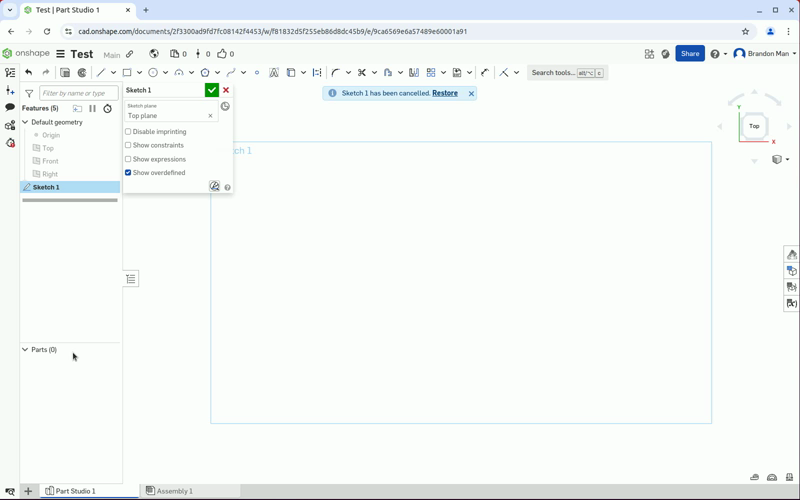
key(y)
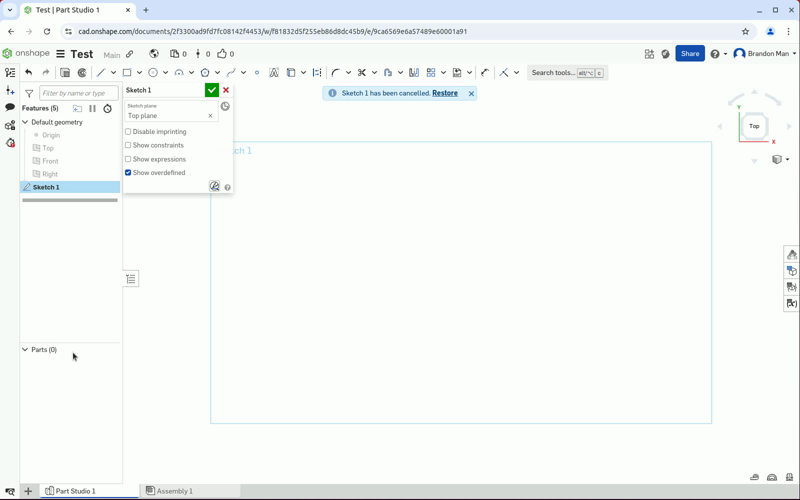
key(l)
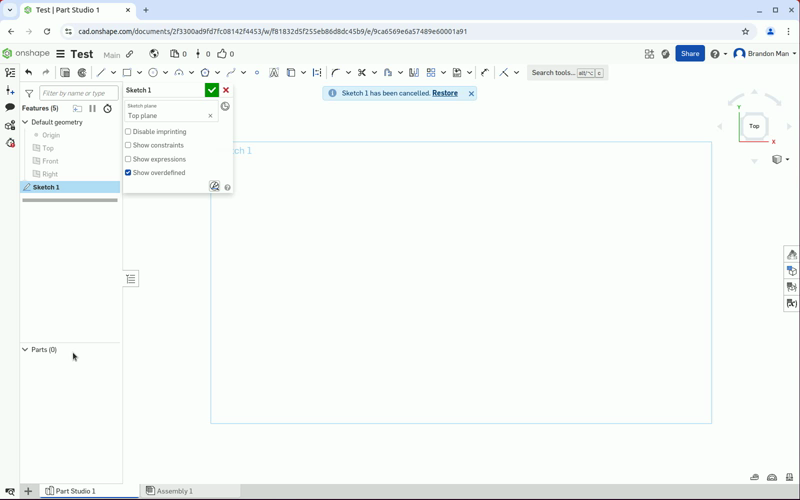
key_down(shift)
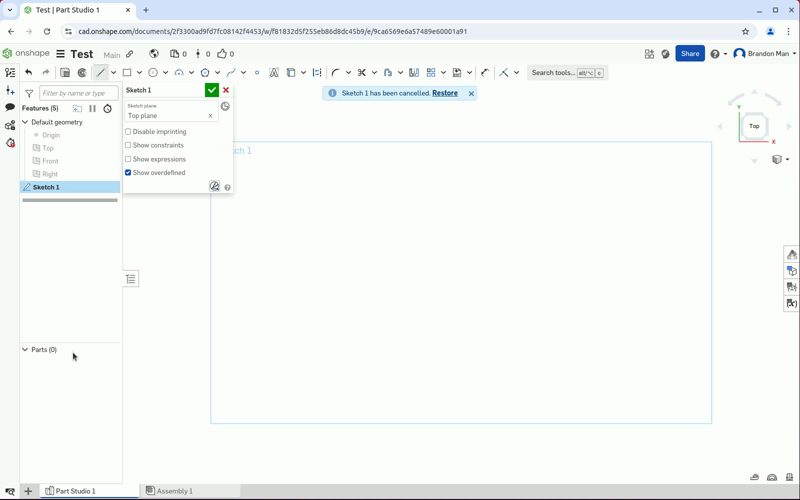
mouse_move(391, 322)
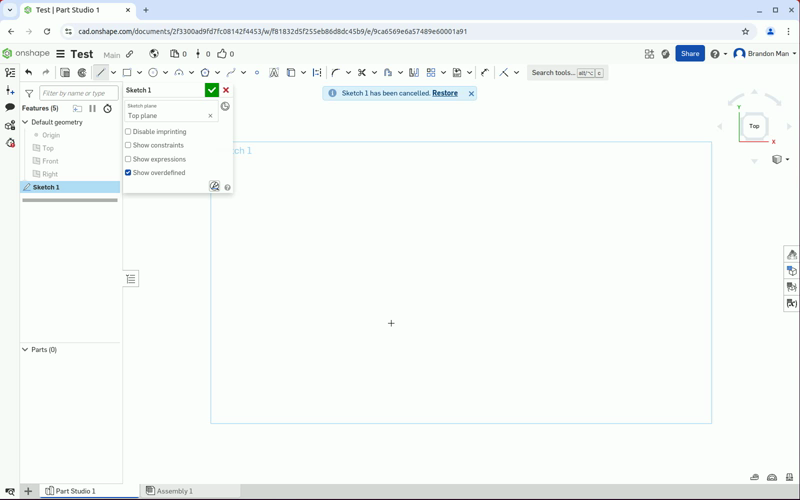
click(391, 322)
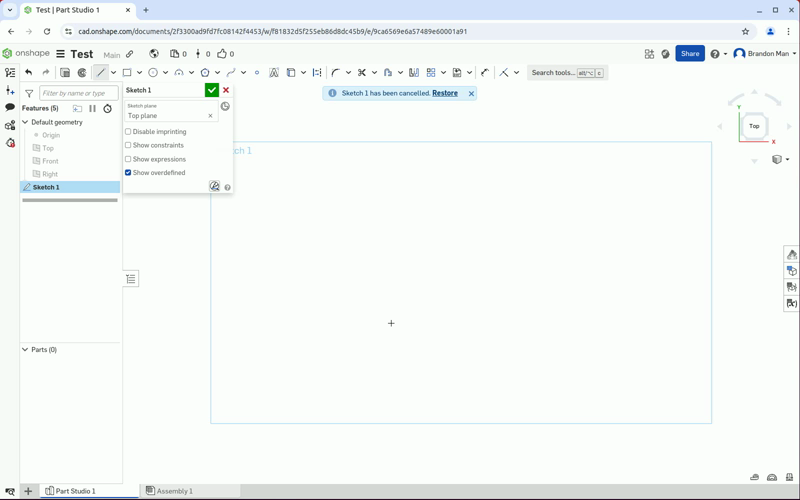
key_up(shift)
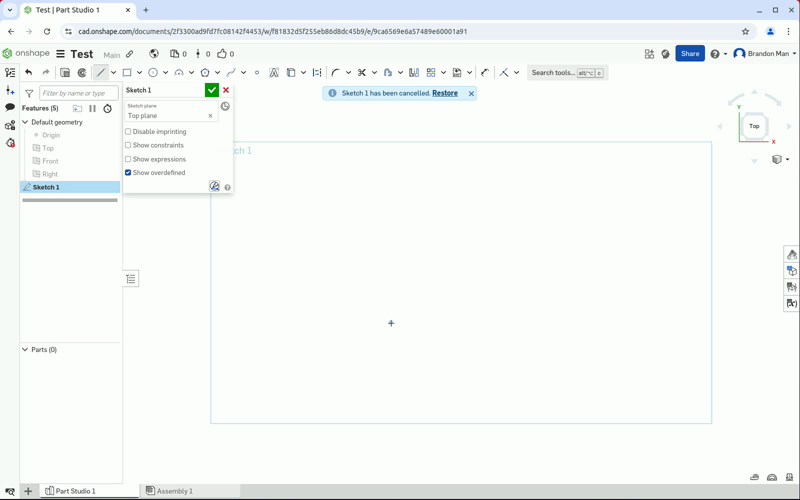
key_down(shift)
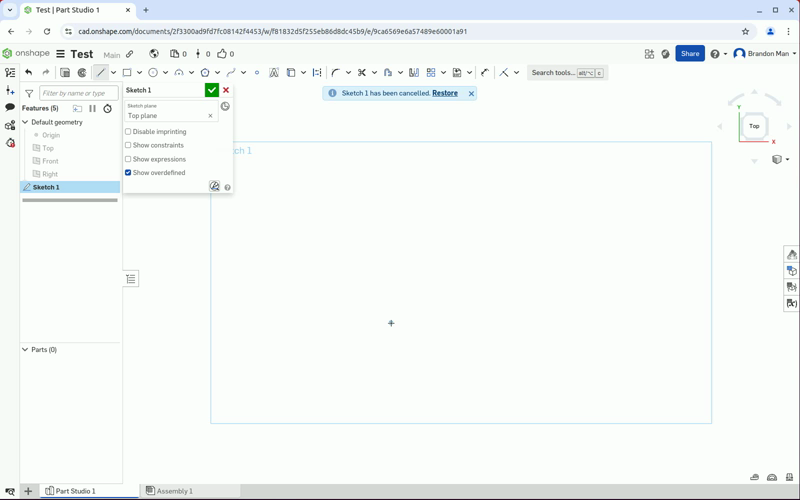
mouse_move(459, 362)
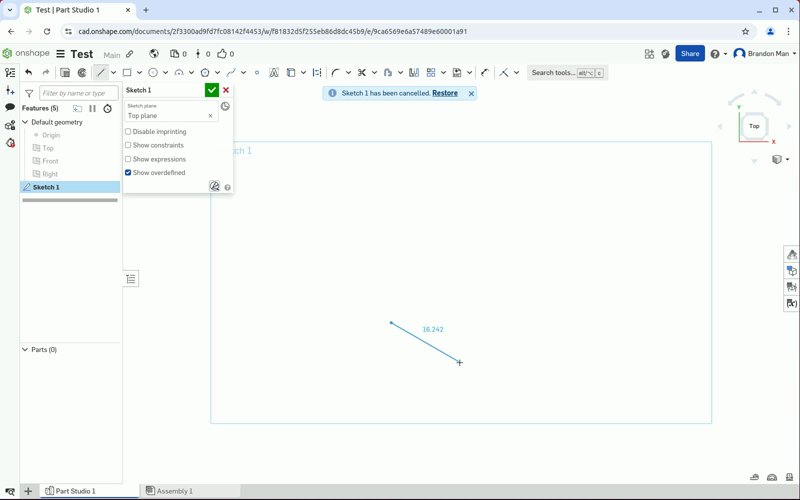
click(459, 362)
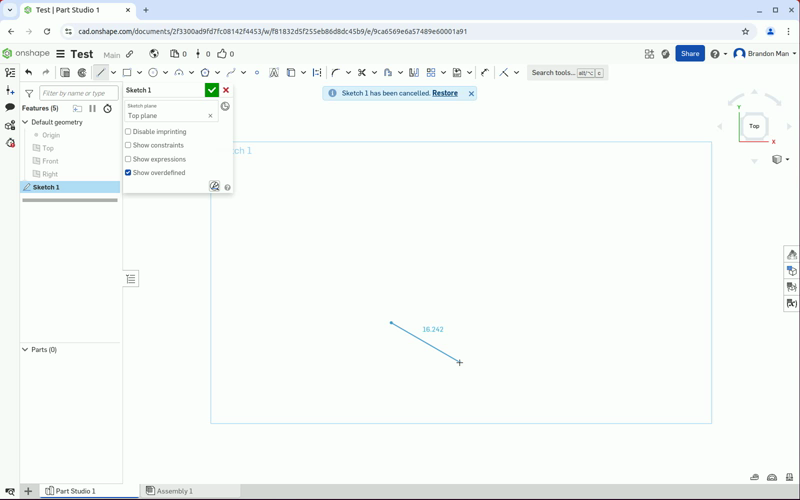
key_up(shift)
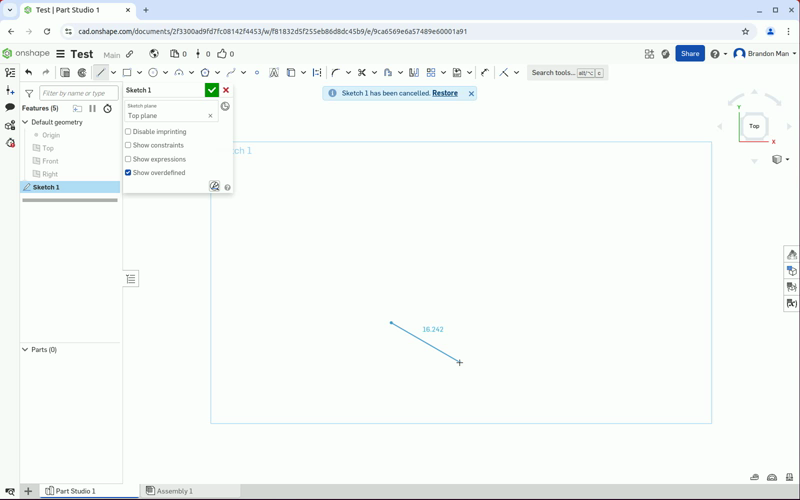
key_down(shift)
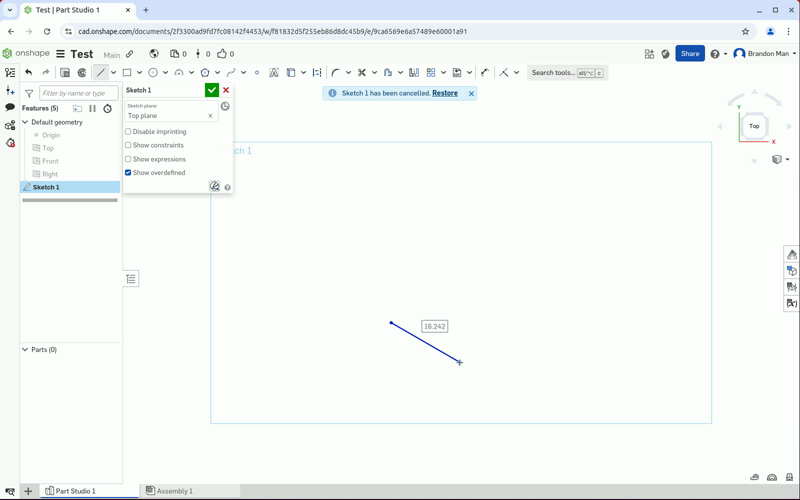
mouse_move(529, 322)
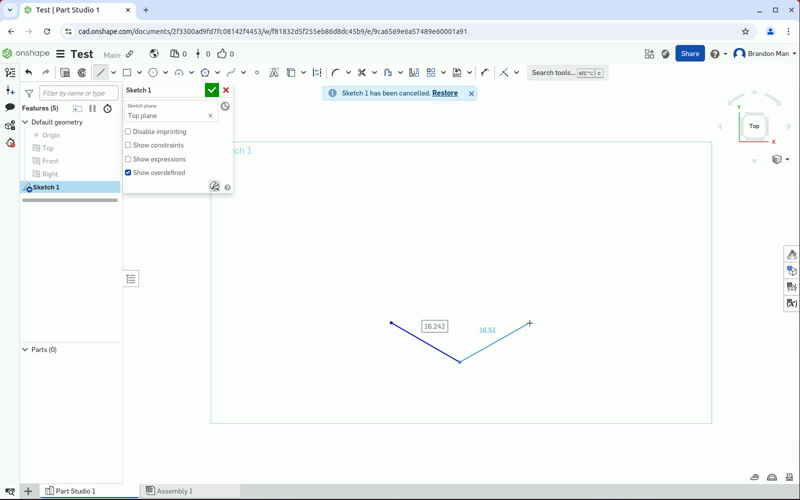
click(529, 322)
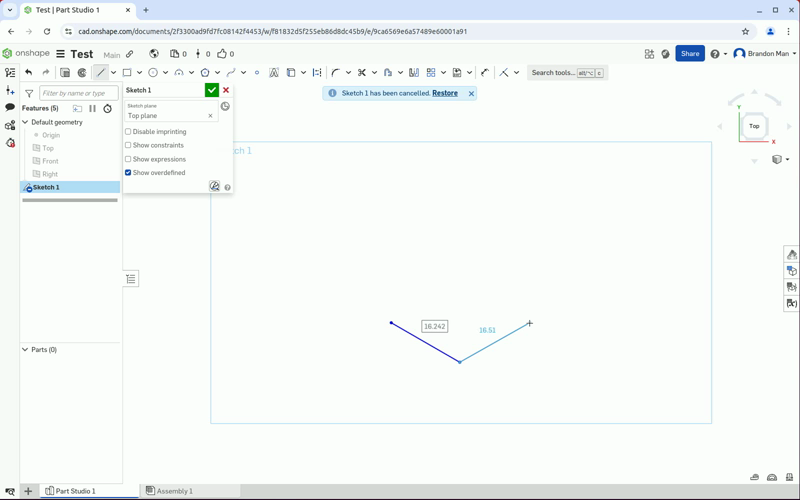
key_up(shift)
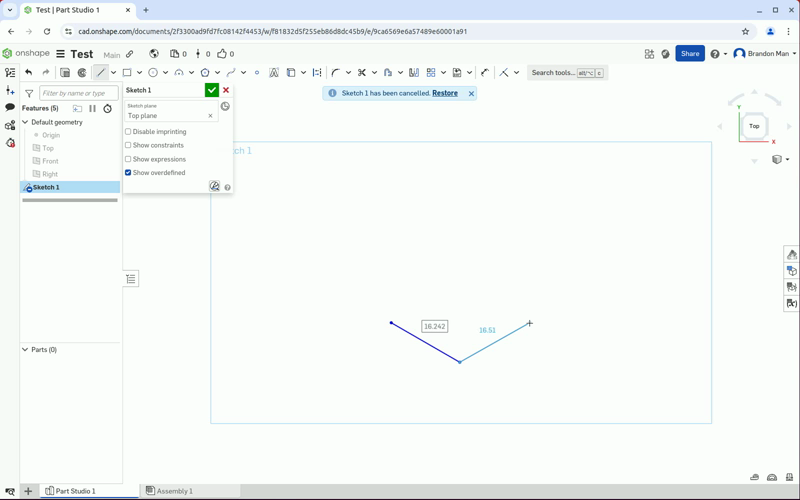
key_down(shift)
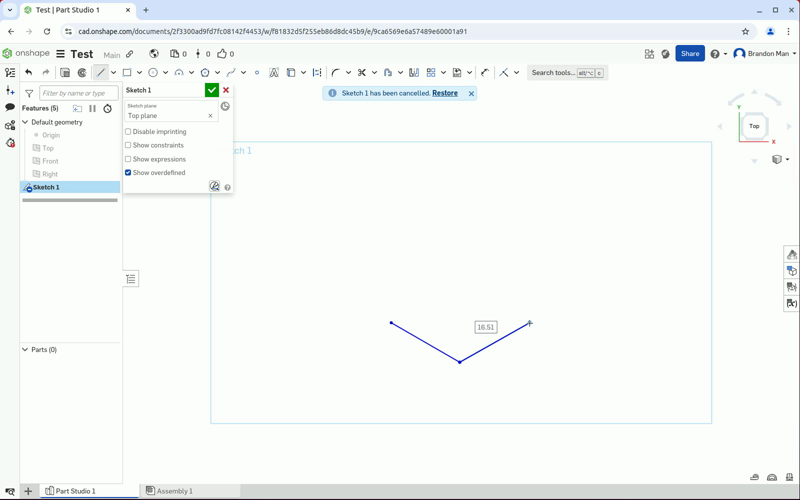
mouse_move(529, 243)
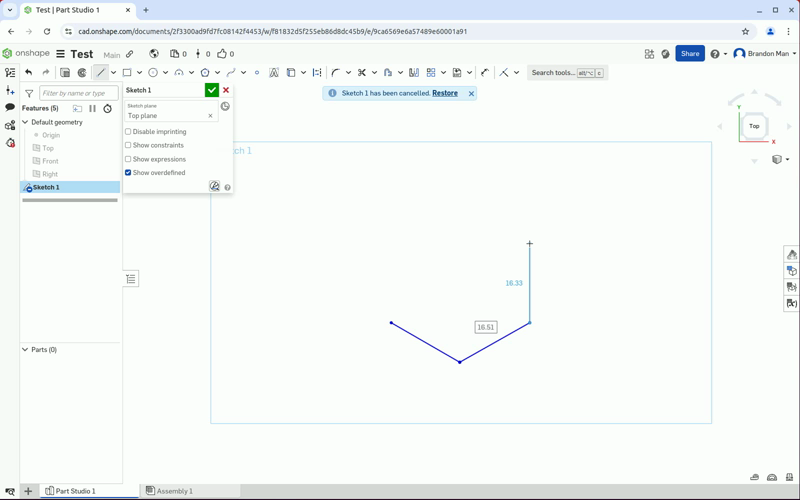
click(529, 243)
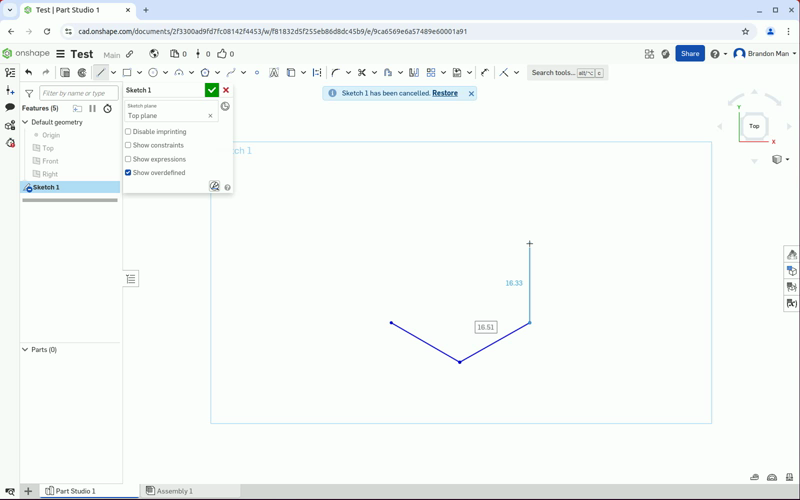
key_up(shift)
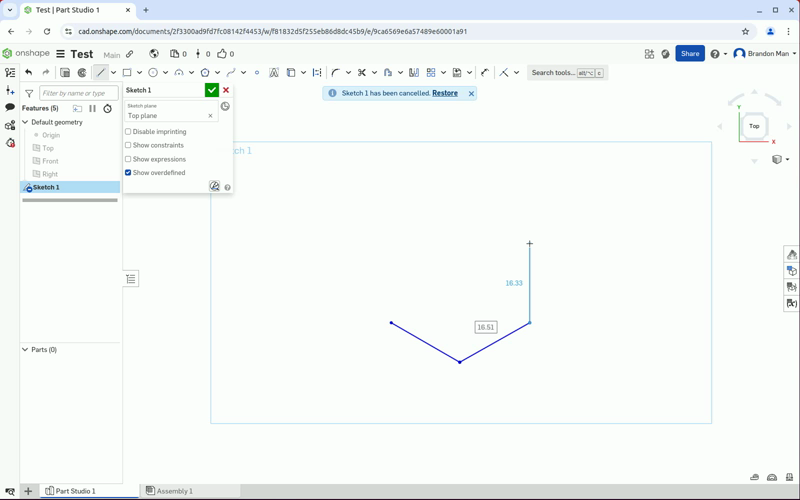
key_down(shift)
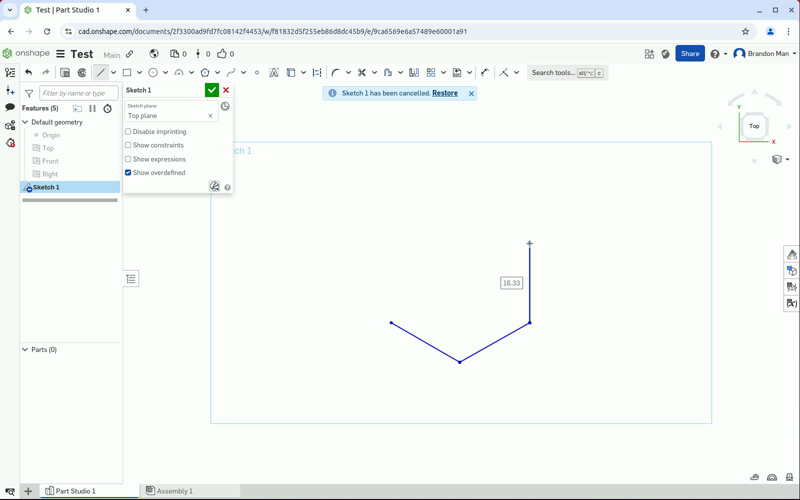
mouse_move(461, 203)
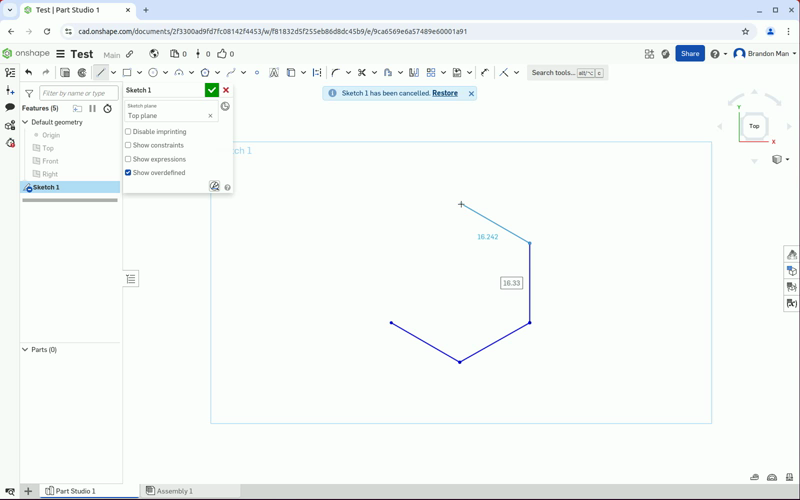
click(461, 203)
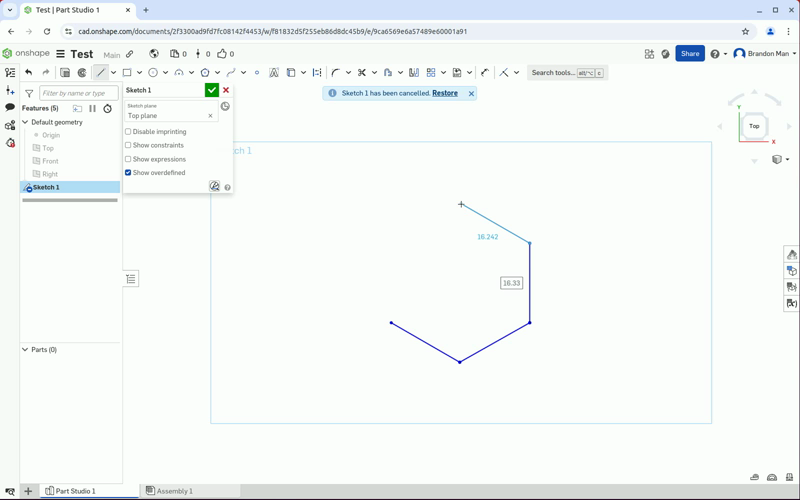
key_up(shift)
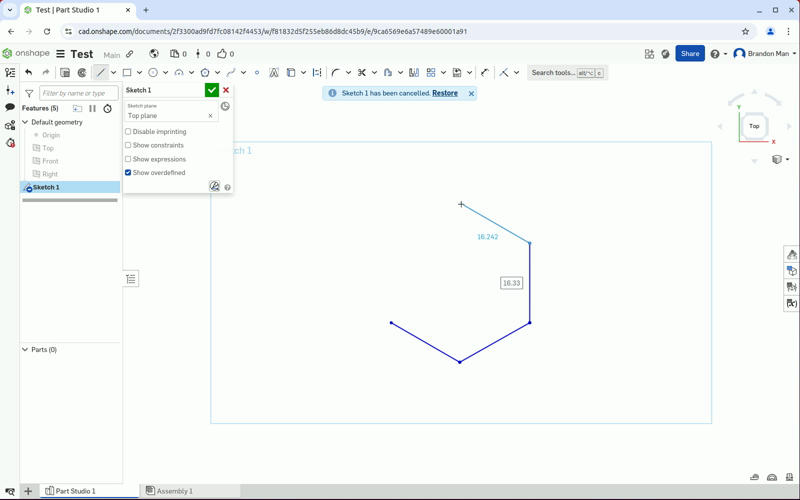
key_down(shift)
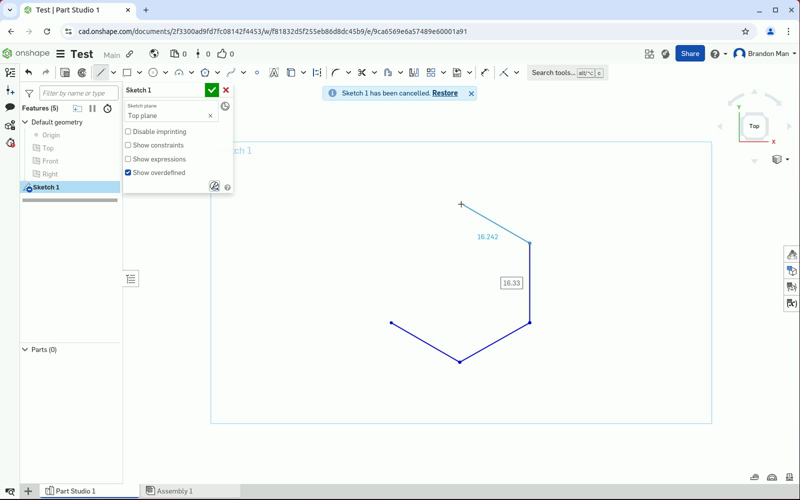
mouse_move(391, 243)
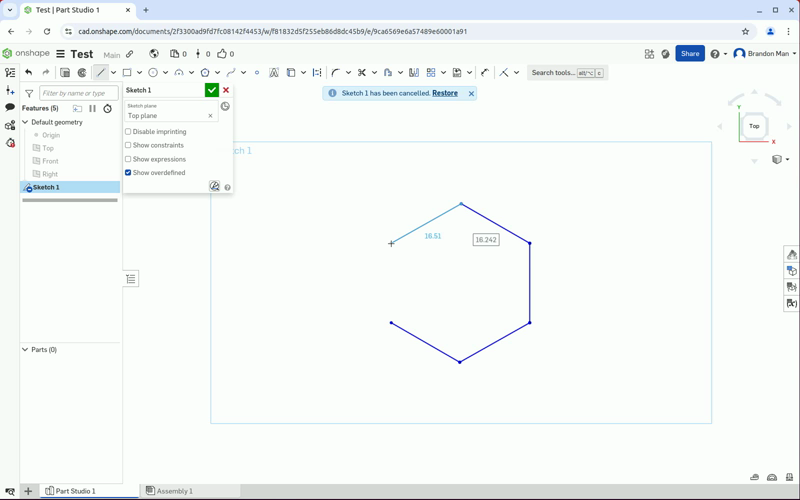
click(391, 243)
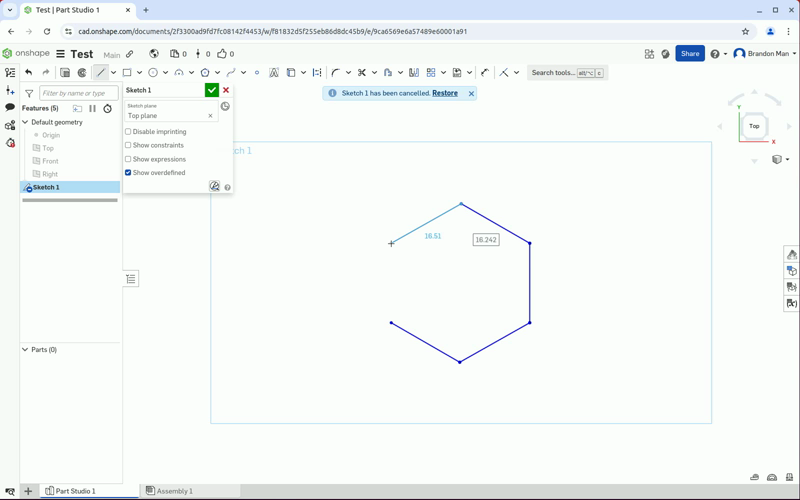
key_up(shift)
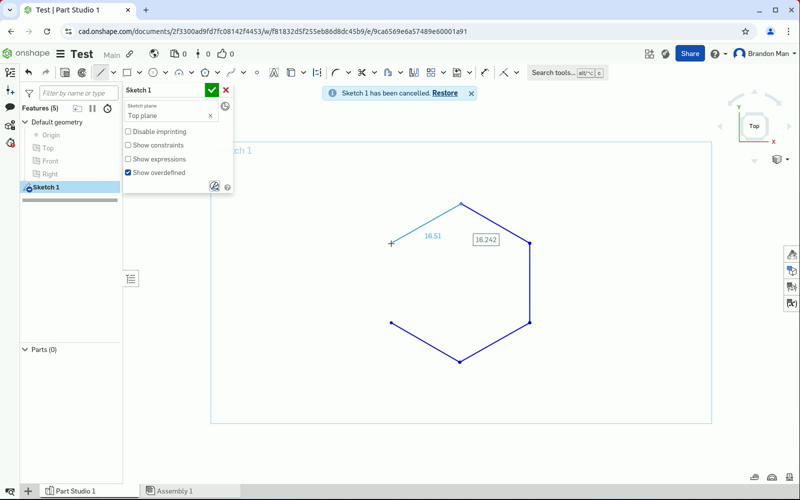
key_down(shift)
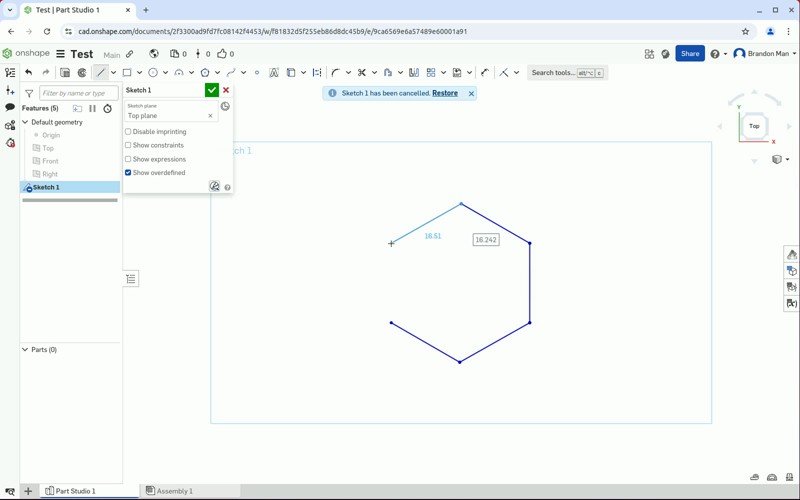
mouse_move(391, 322)
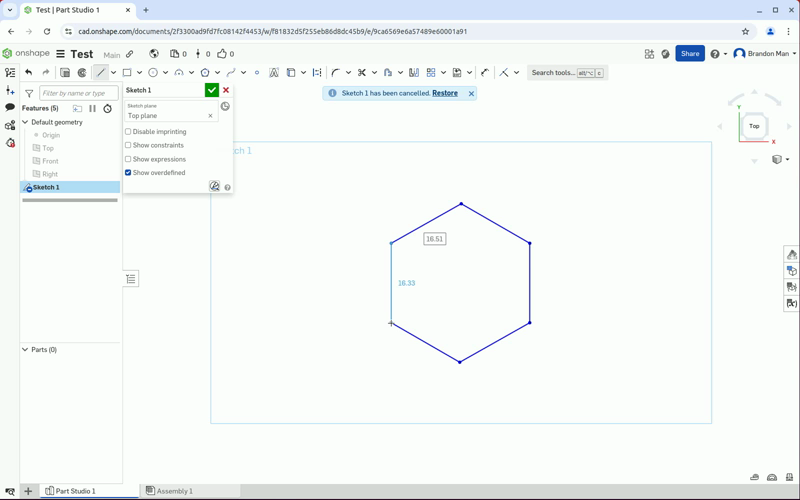
key_up(shift)
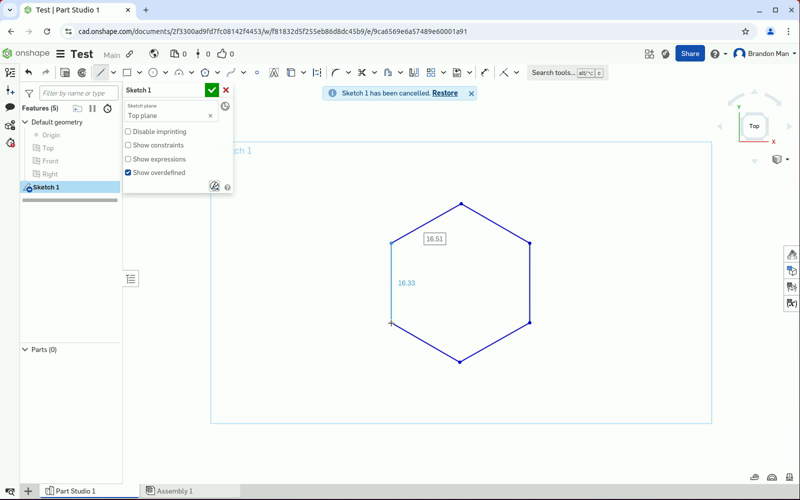
click(391, 322)
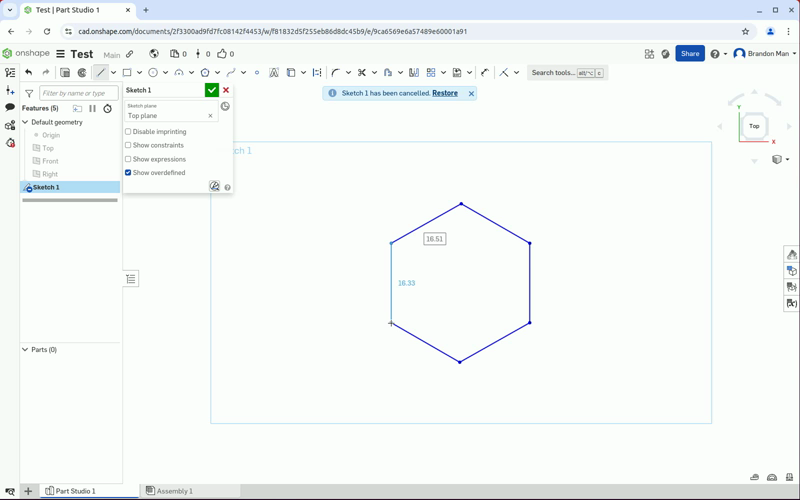
key(esc)
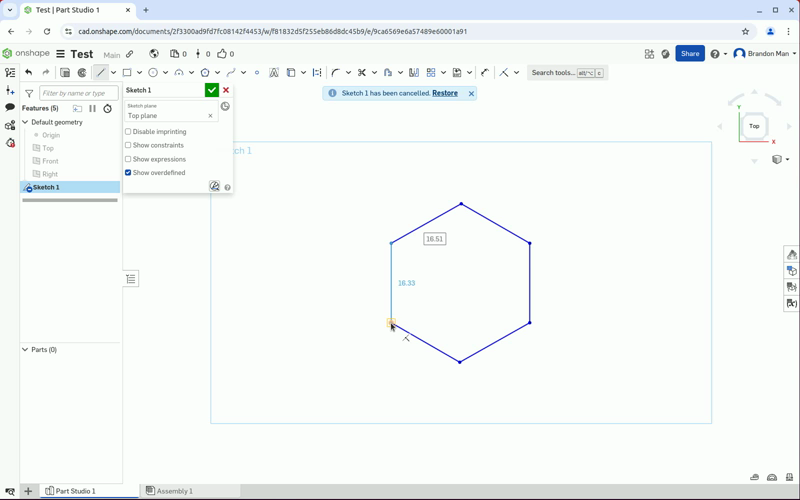
mouse_move(488, 257)
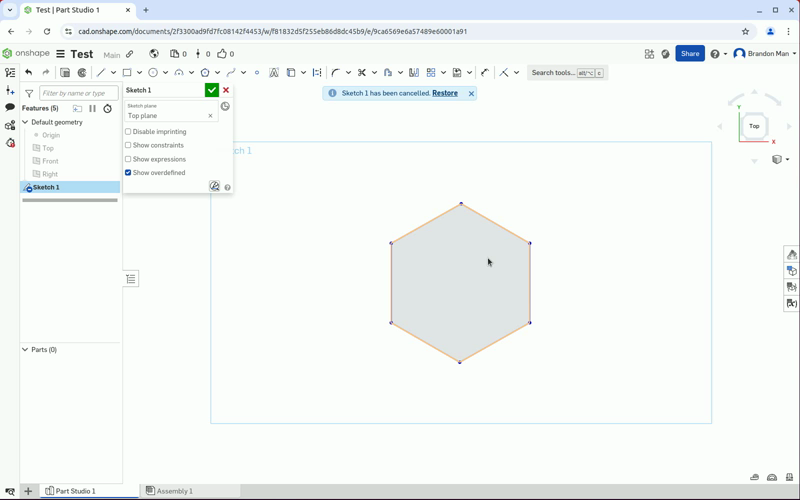
click(488, 257)
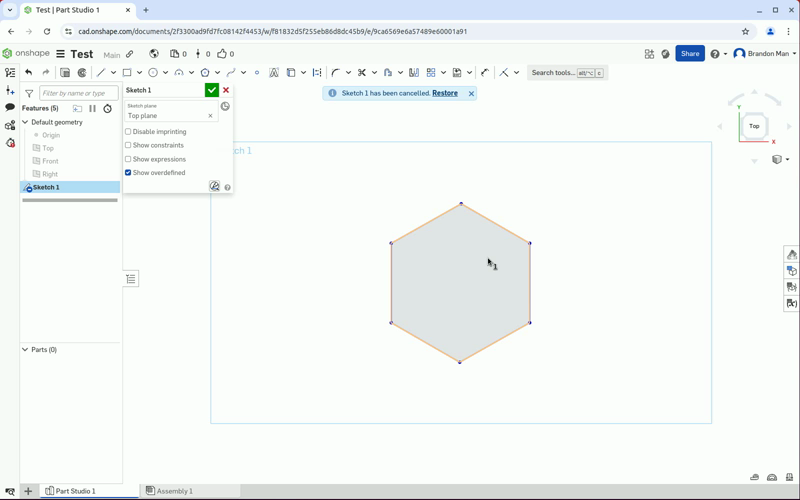
mouse_move(73, 352)
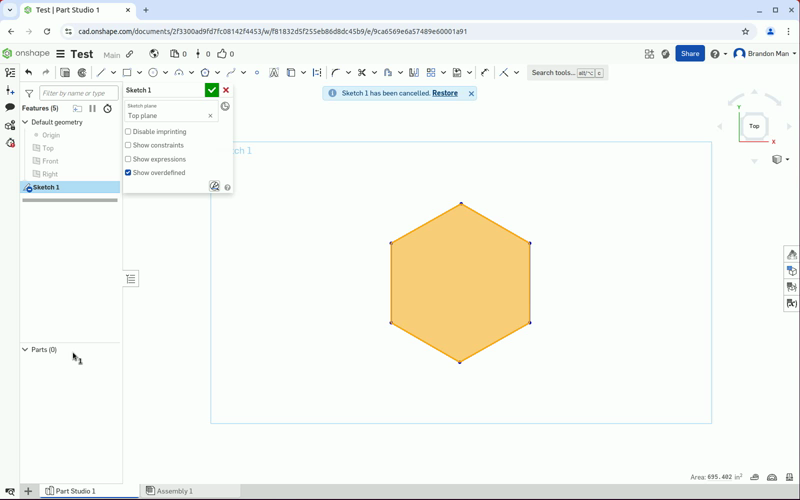
key(shift+y)
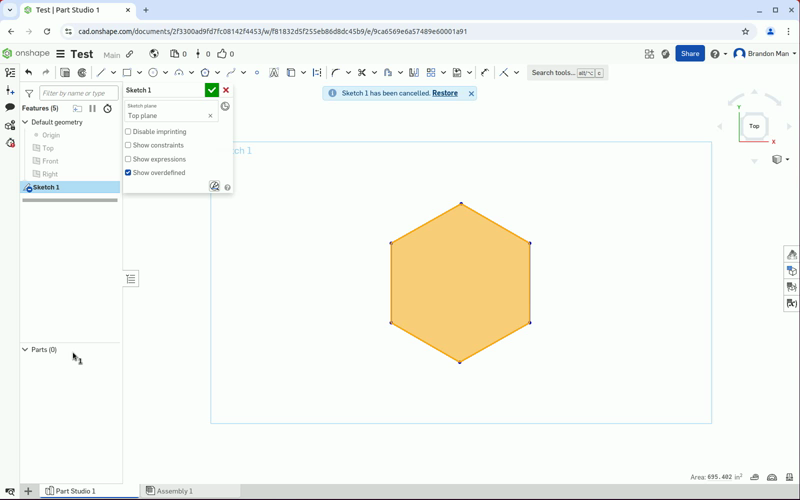
key(shift+e)
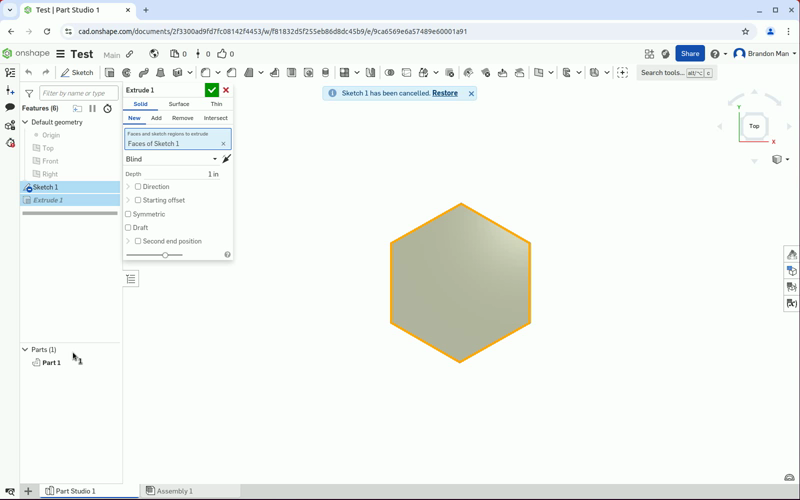
mouse_move(143, 106)
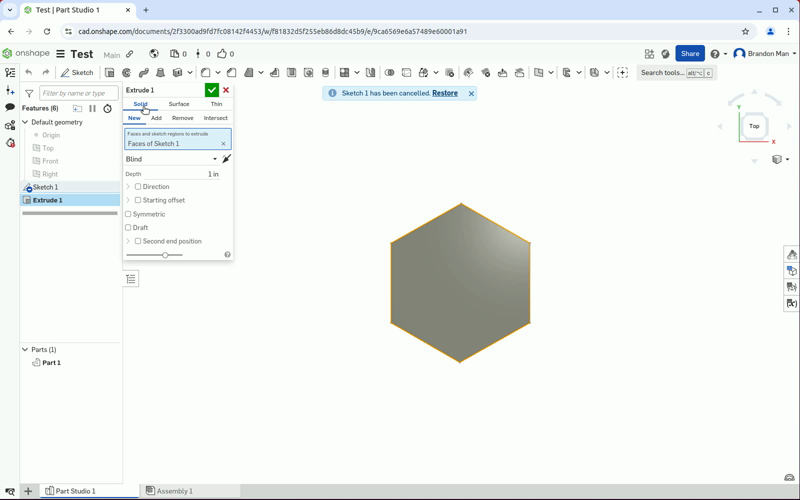
click(143, 106)
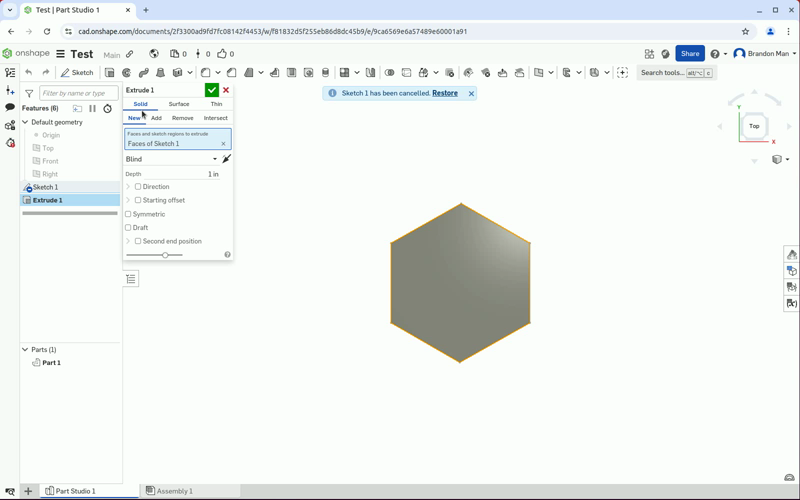
mouse_move(137, 120)
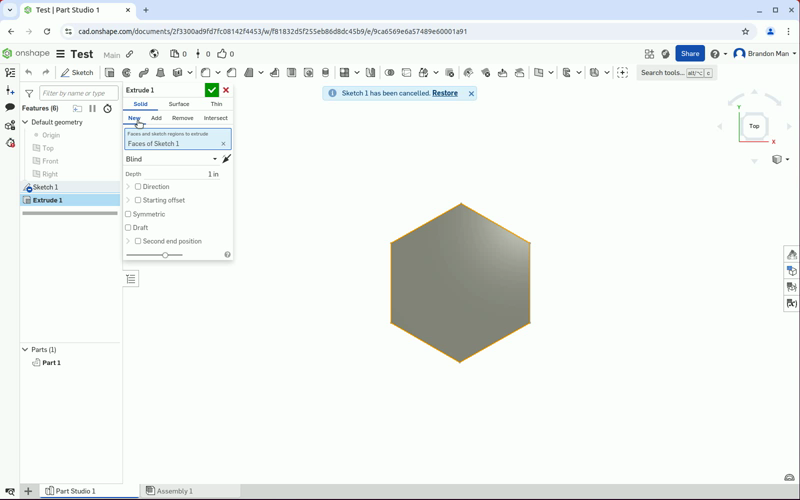
click(137, 120)
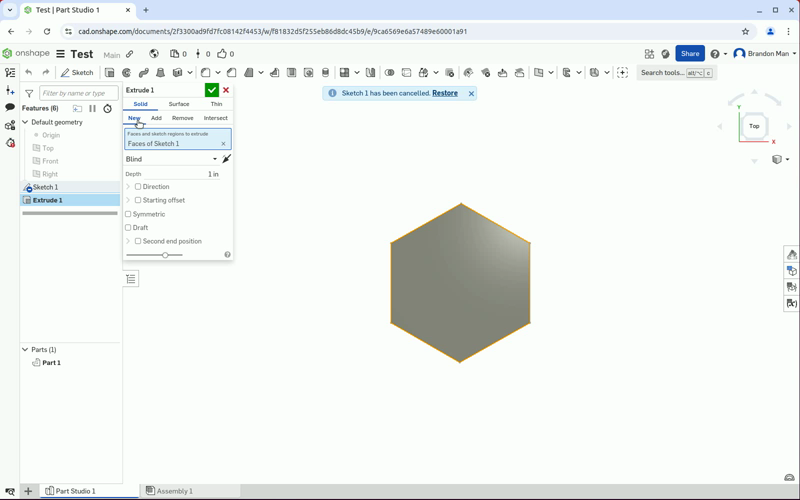
key(tab, 4)
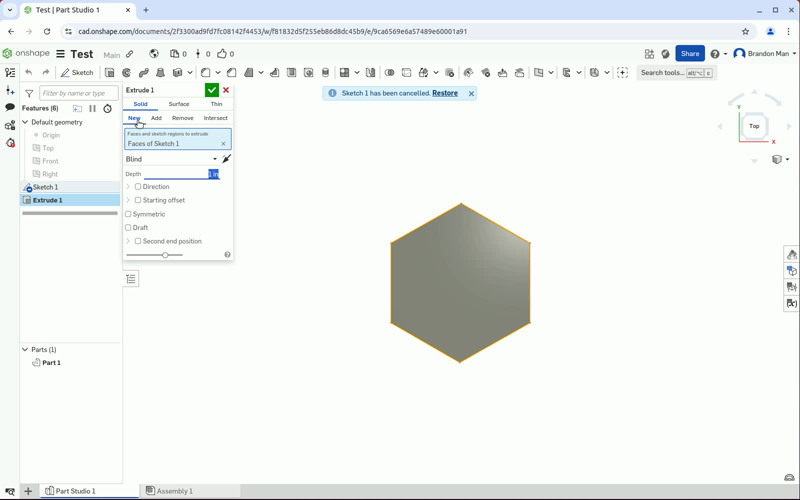
text(20.942)
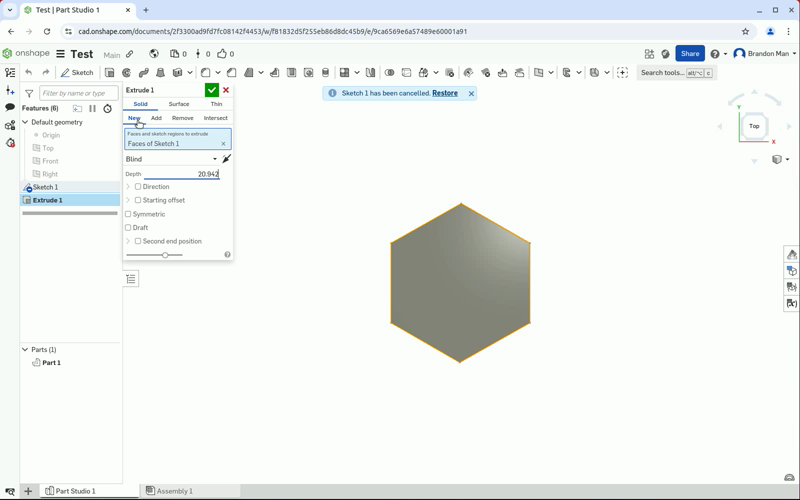
key(enter)
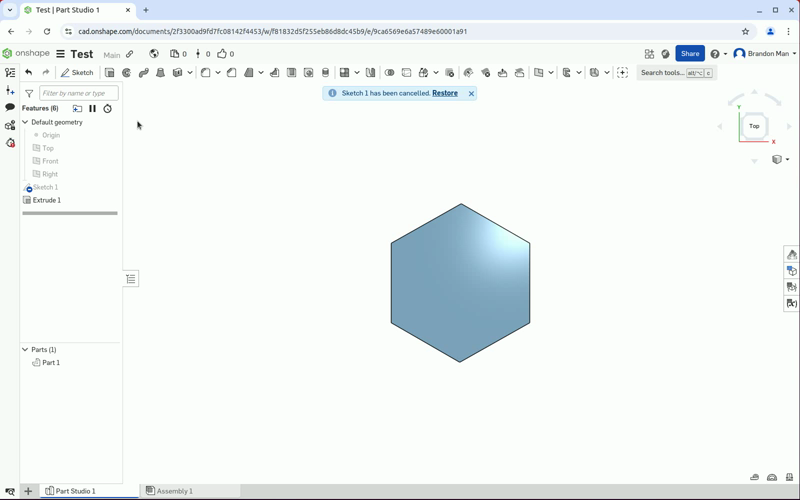
key(shift+h)
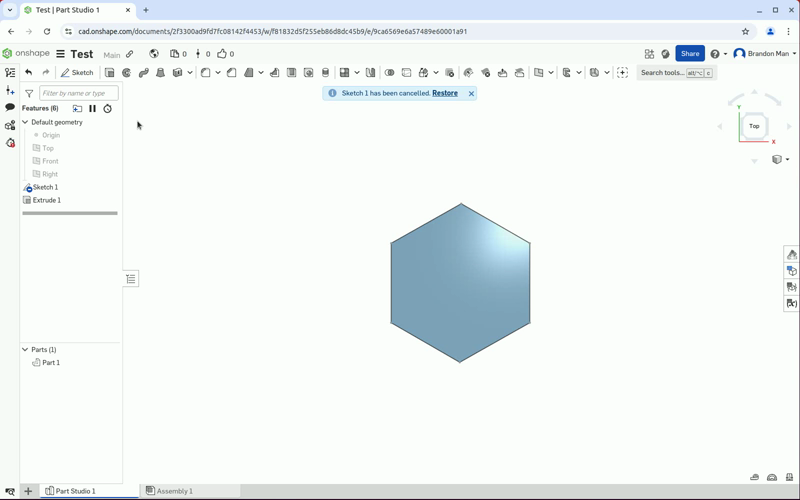
key(shift+h)
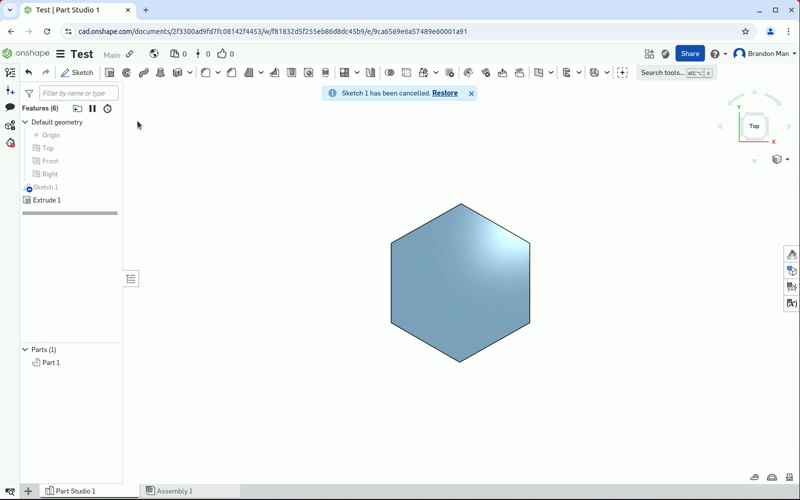
mouse_move(73, 189)
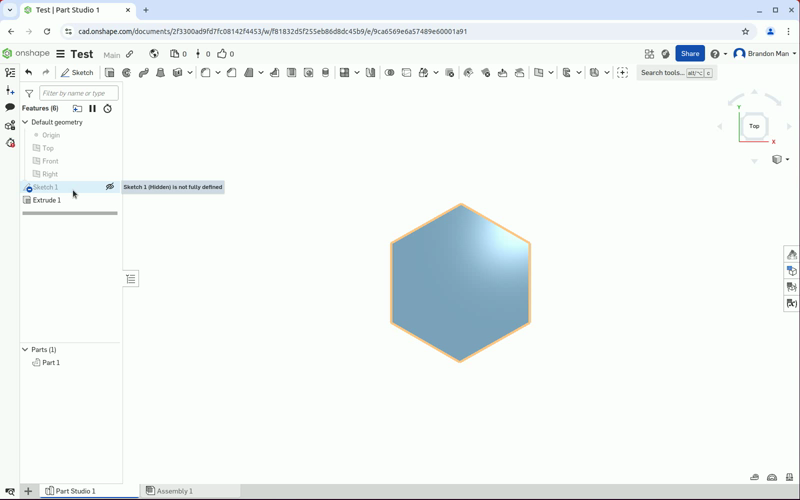
click(73, 189)
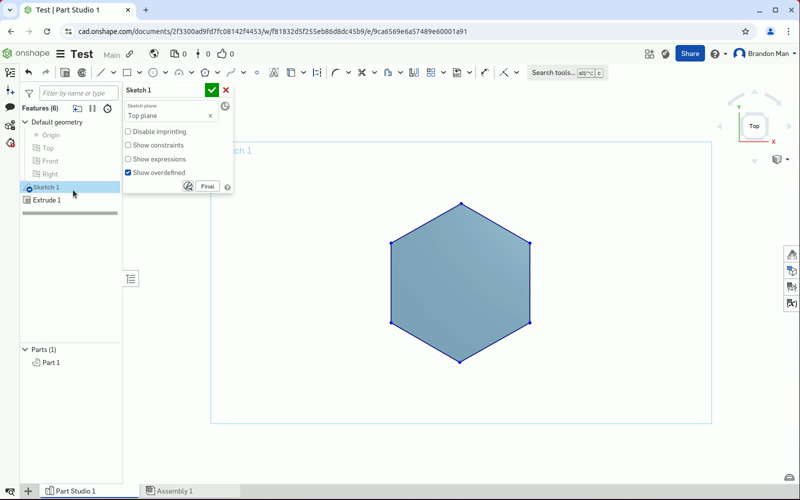
mouse_move(229, 92)
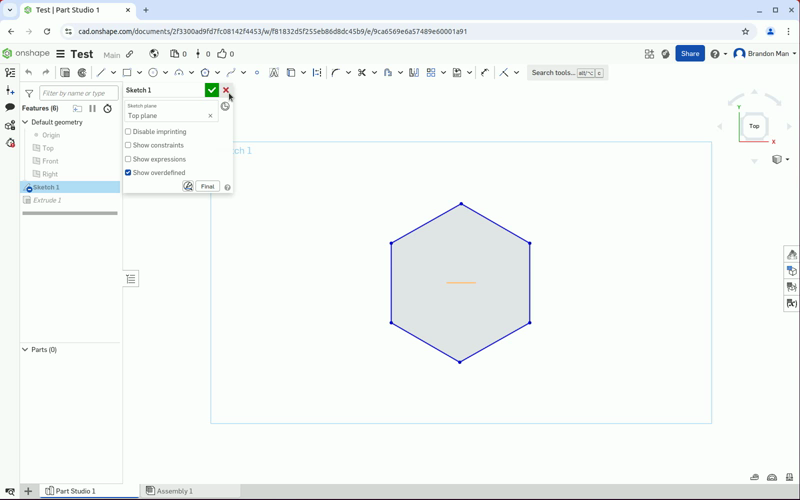
click(229, 92)
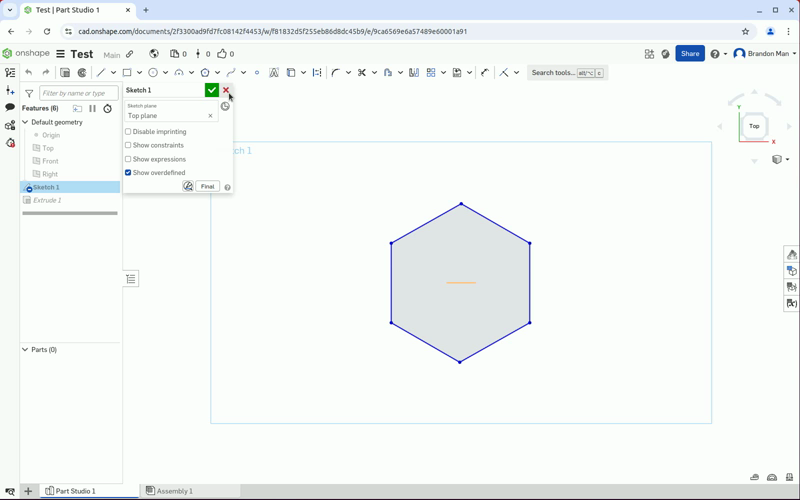
key(shift+s)
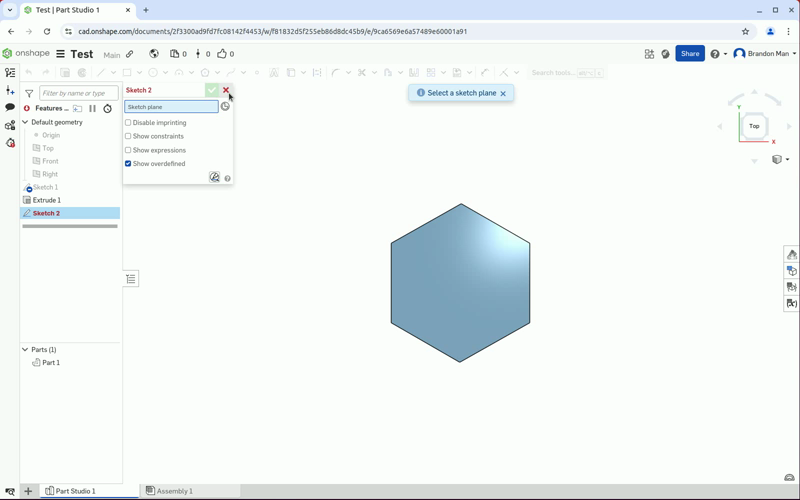
mouse_move(73, 150)
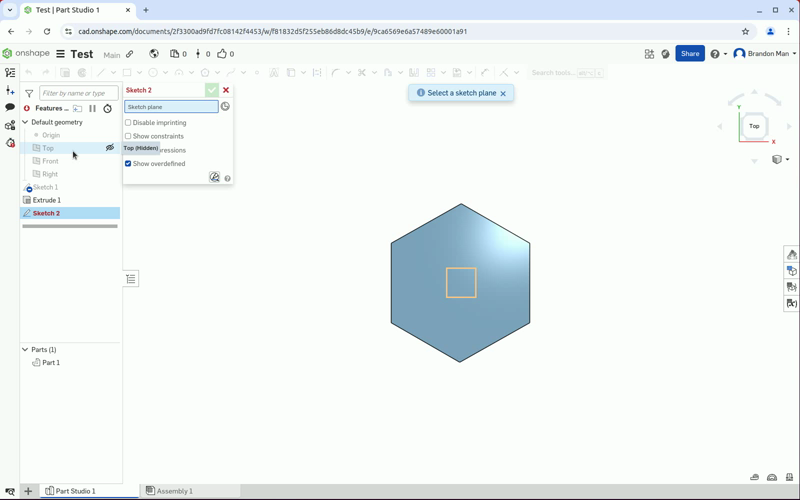
click(73, 150)
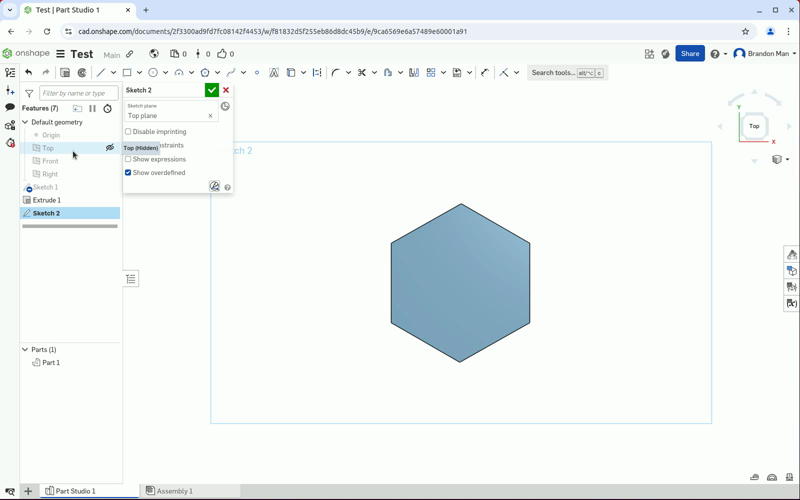
mouse_move(73, 352)
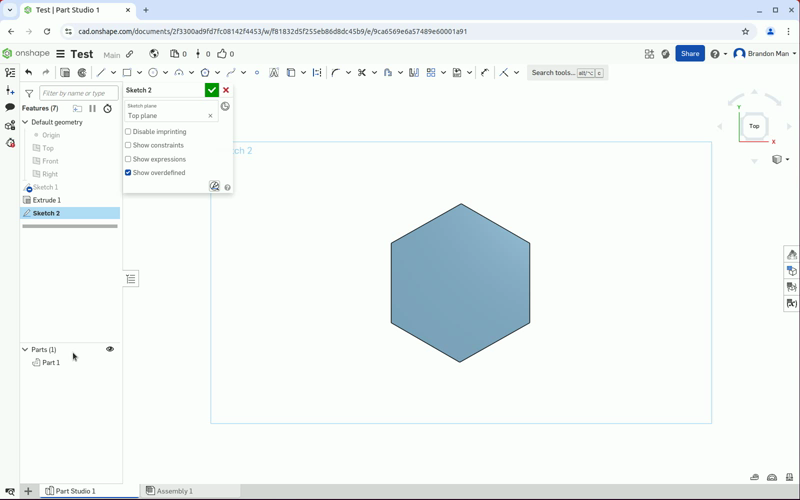
key(y)
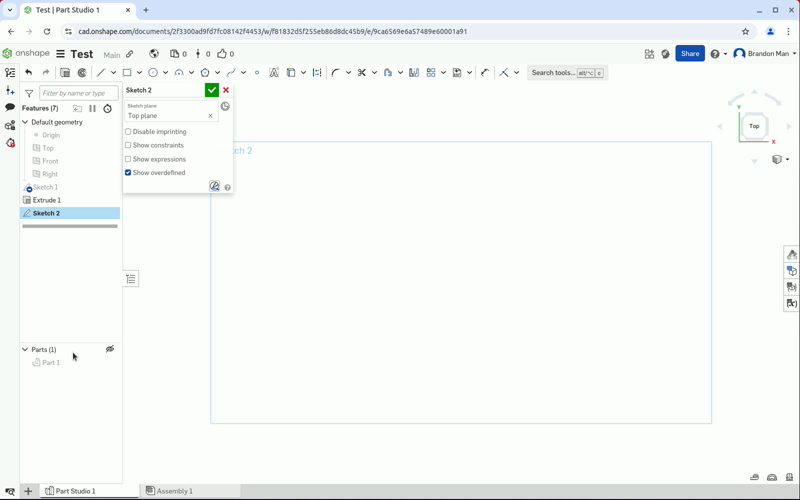
key(c)
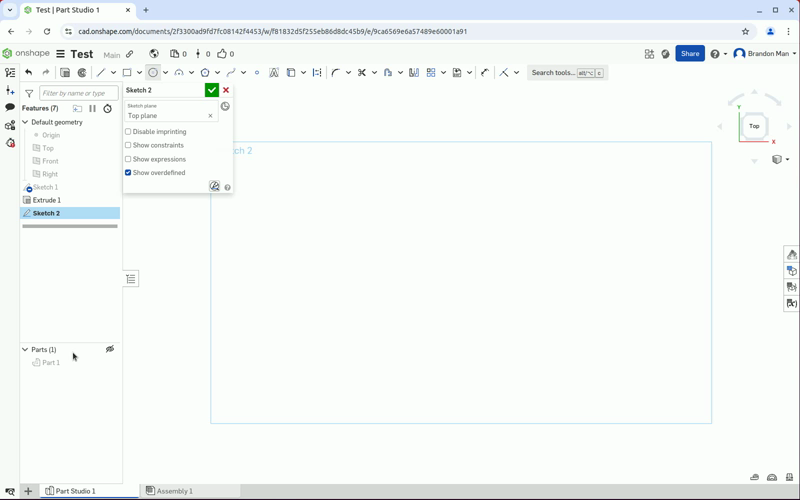
key_down(shift)
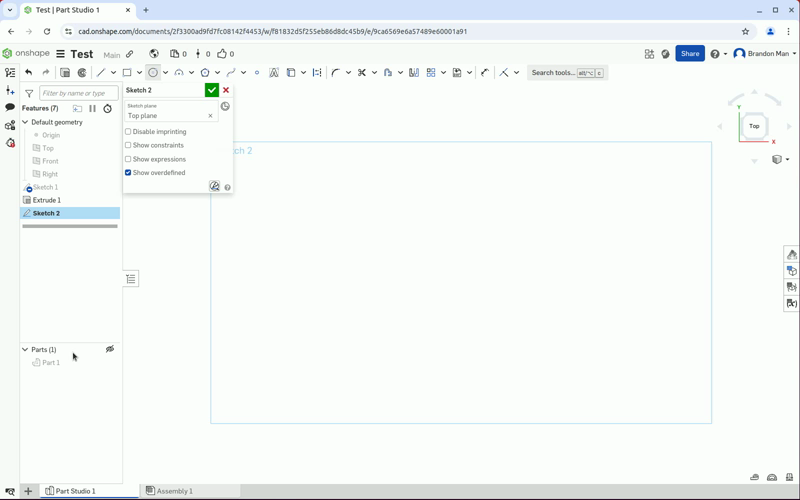
mouse_move(460, 282)
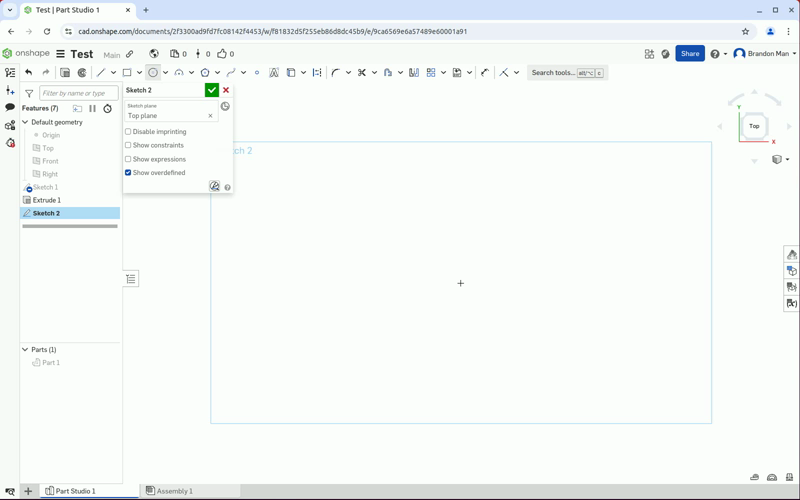
click(460, 282)
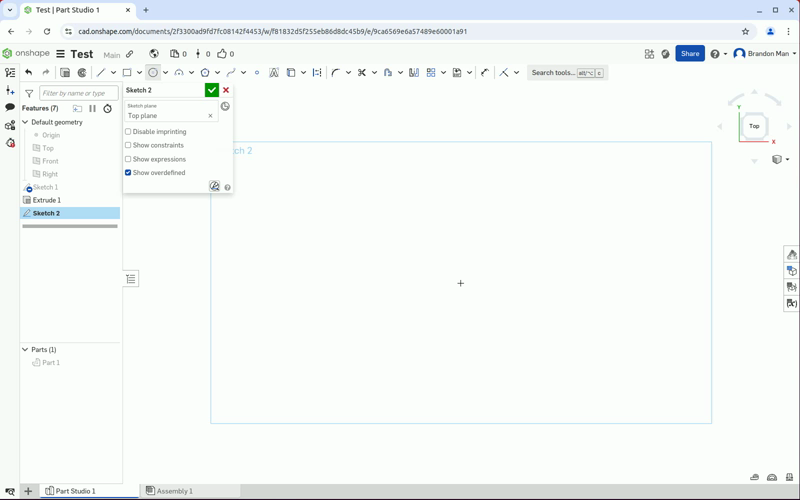
key_up(shift)
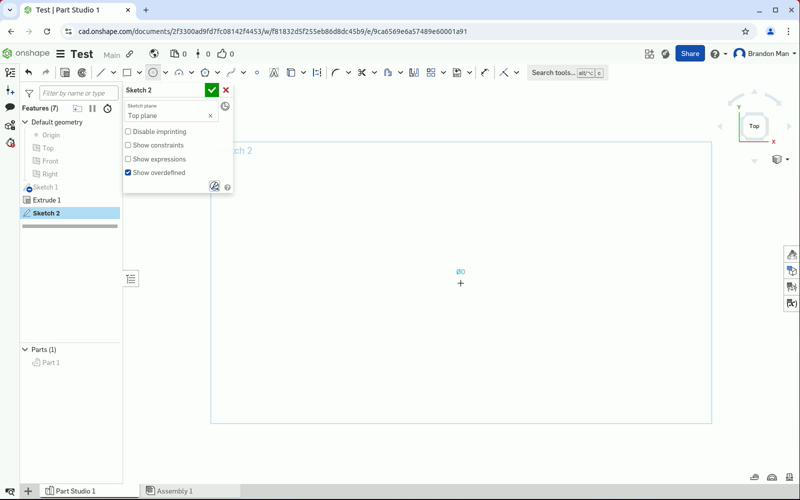
mouse_move(526, 282)
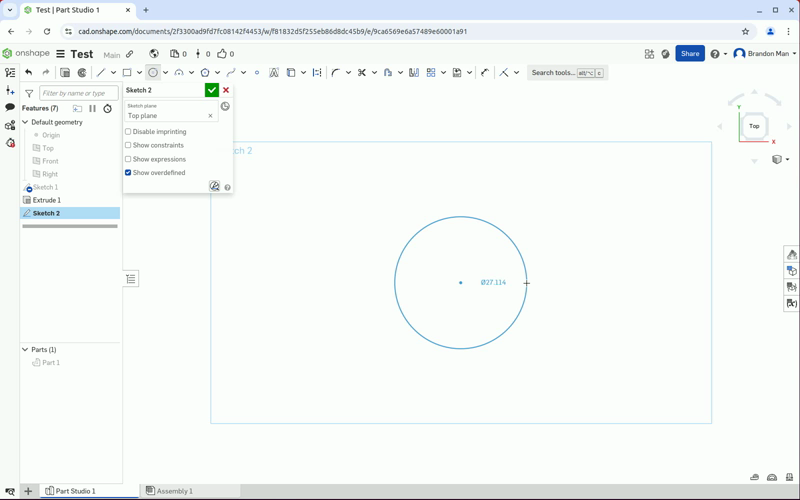
click(526, 282)
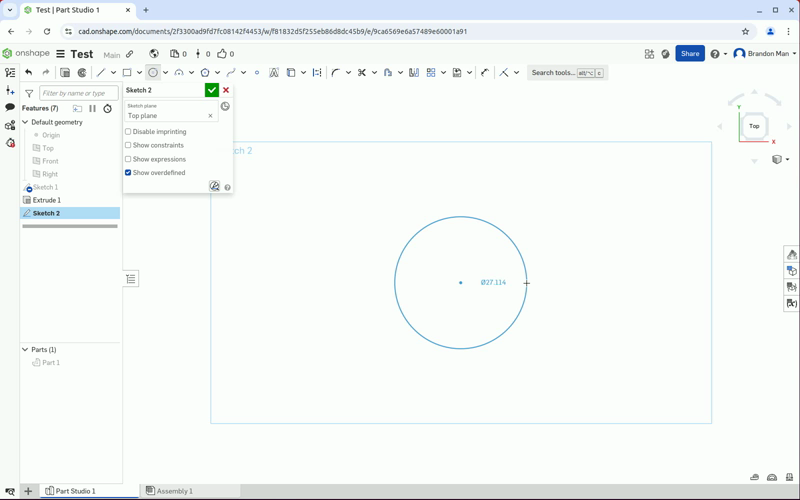
key(esc)
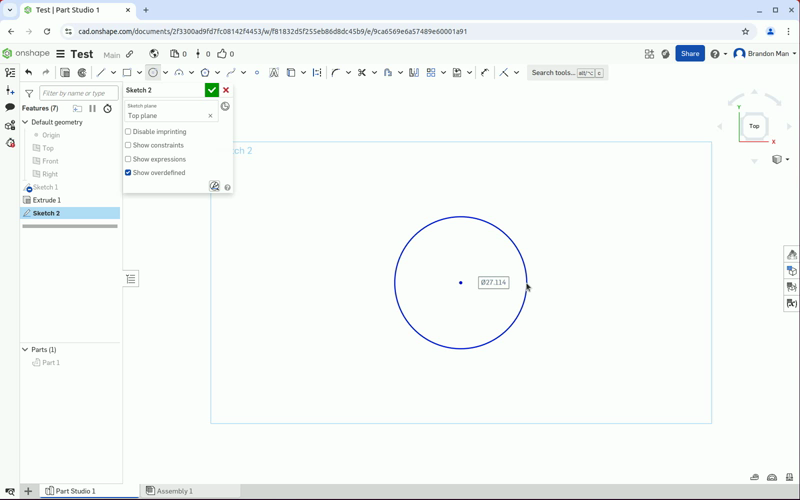
mouse_move(414, 267)
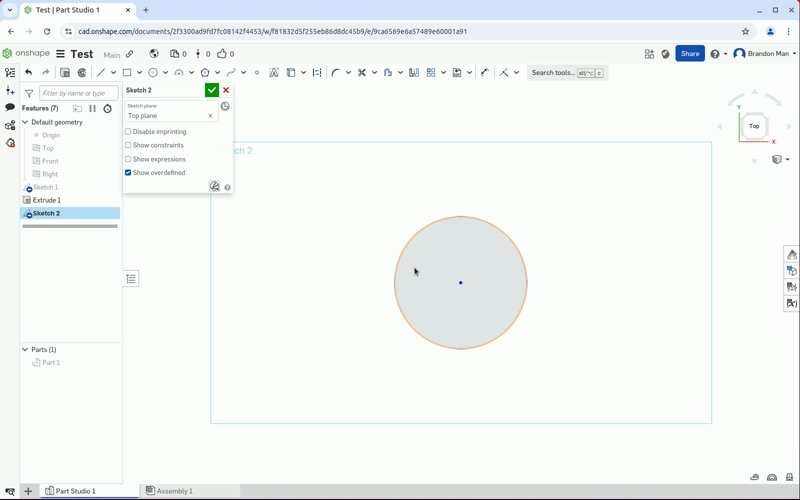
click(414, 267)
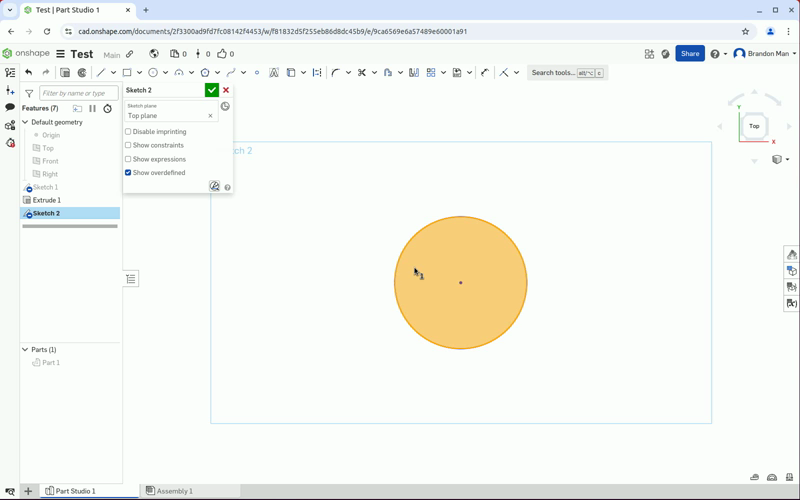
mouse_move(73, 352)
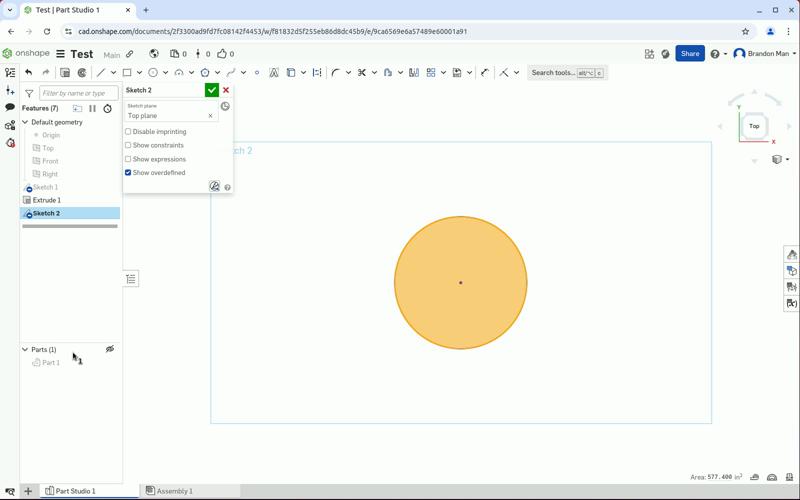
key(shift+y)
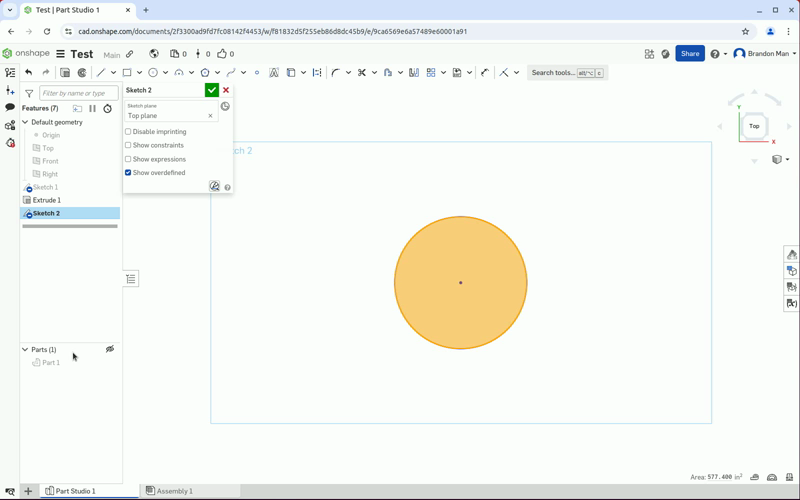
key(shift+e)
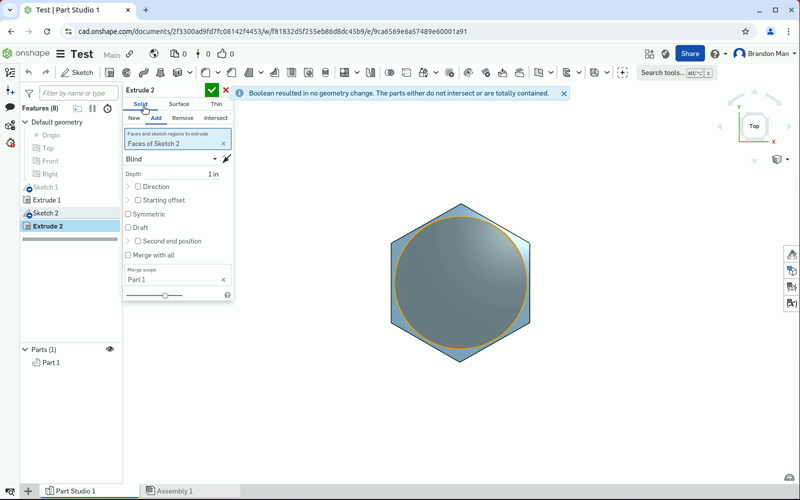
mouse_move(143, 106)
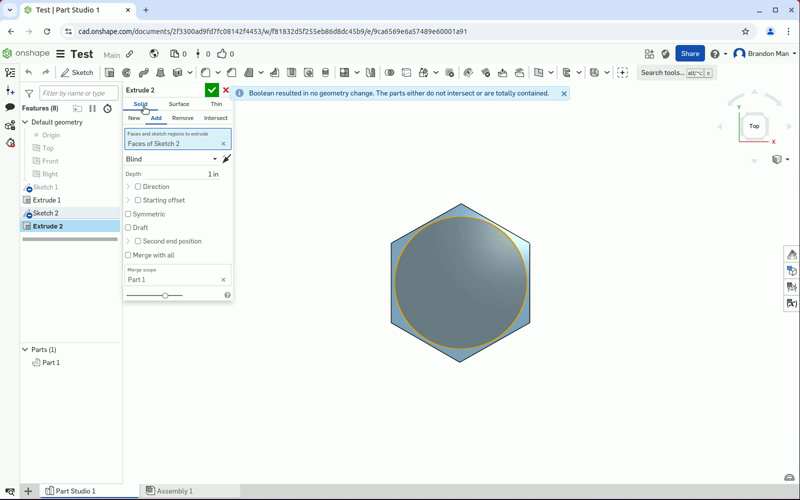
click(143, 106)
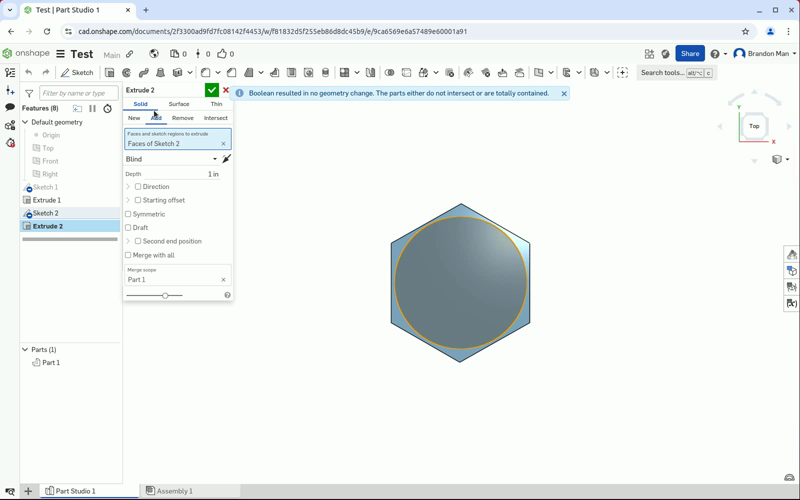
mouse_move(186, 120)
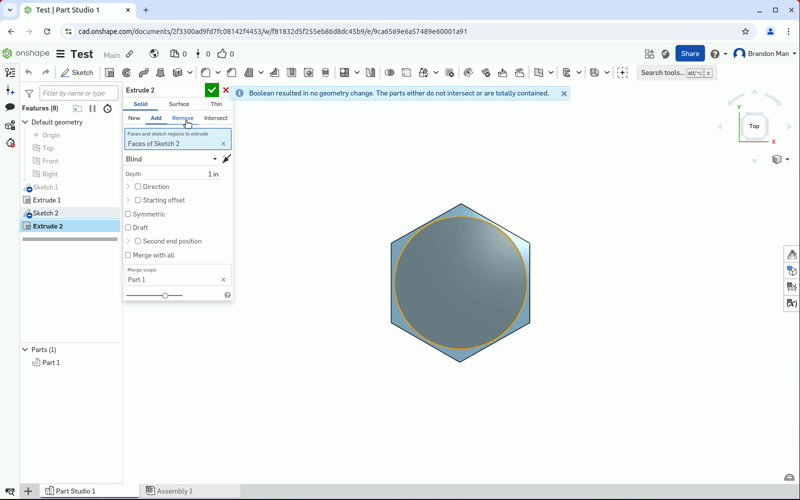
click(186, 120)
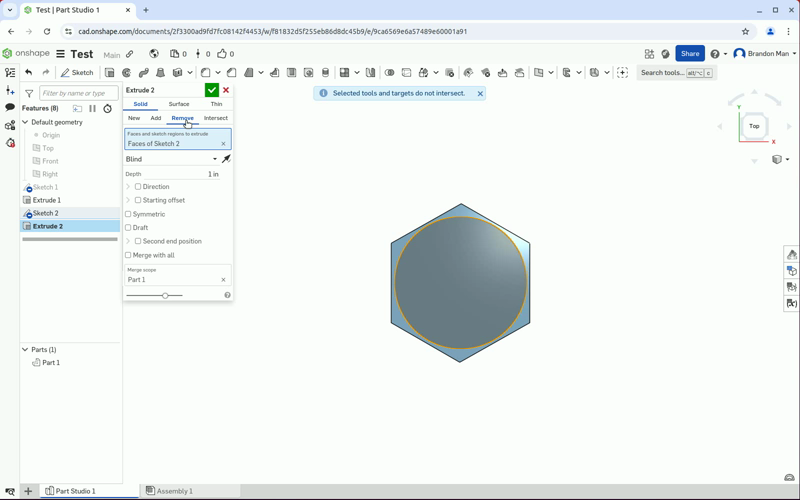
key(tab, 4)
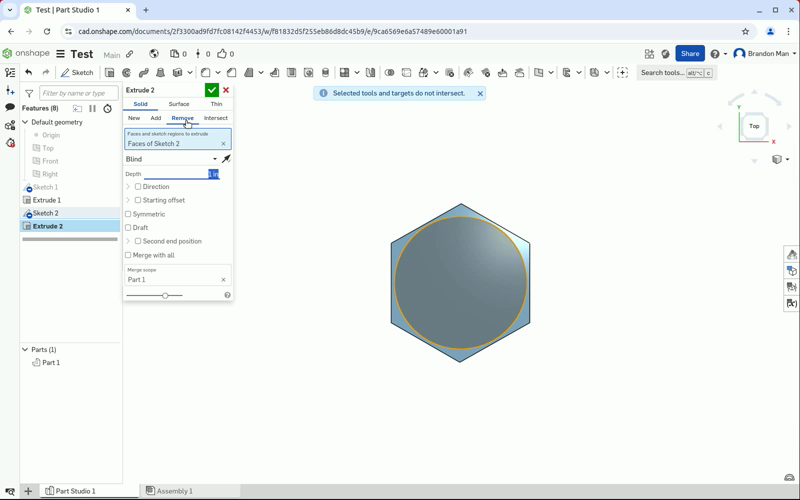
text(-12.517)
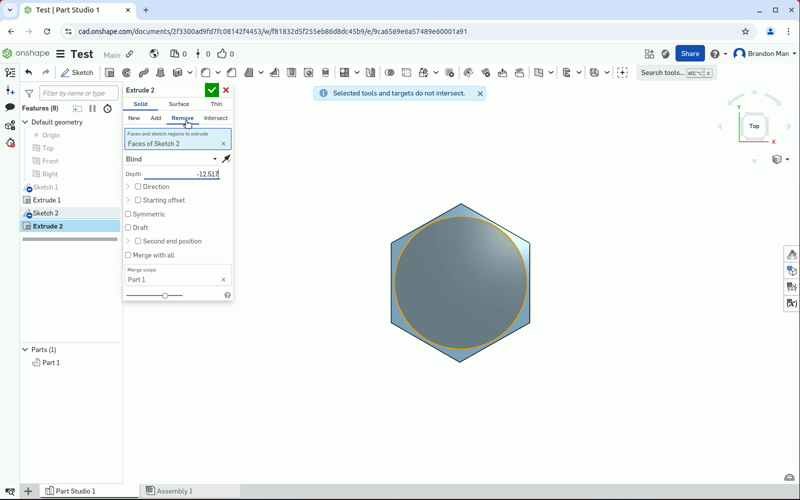
key(tab, 6)
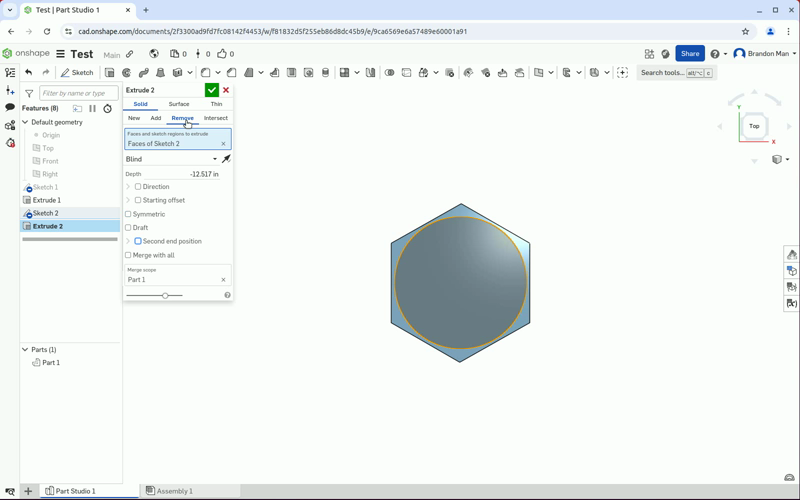
key(space)
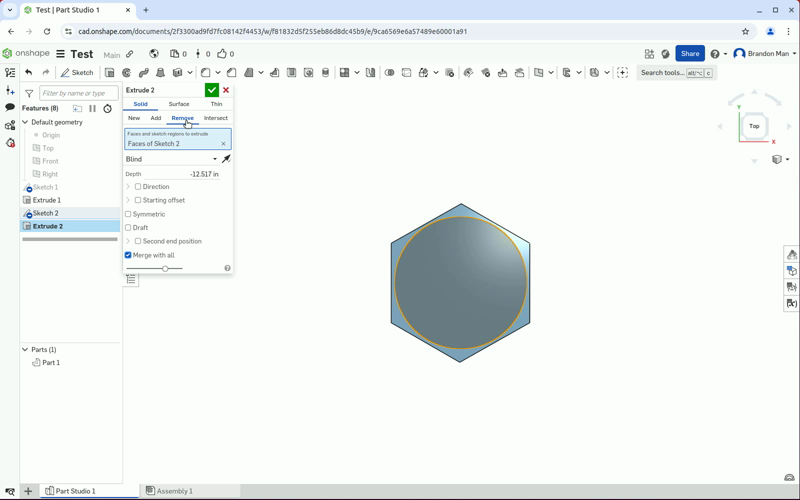
key(enter)
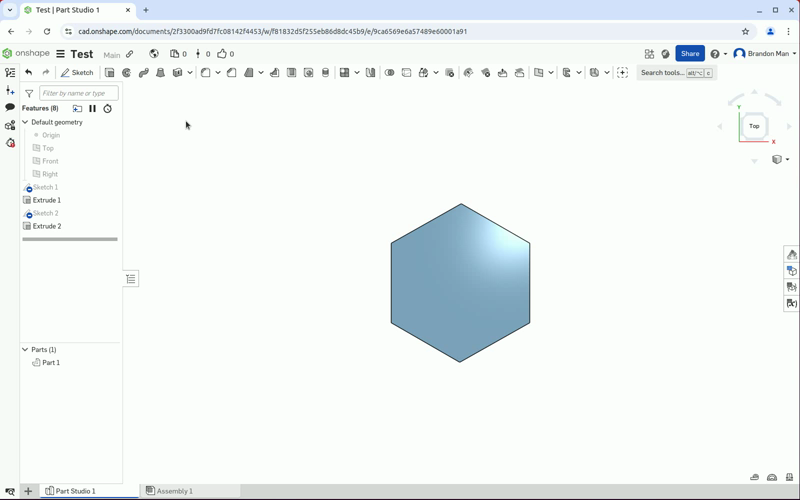
key(shift+h)
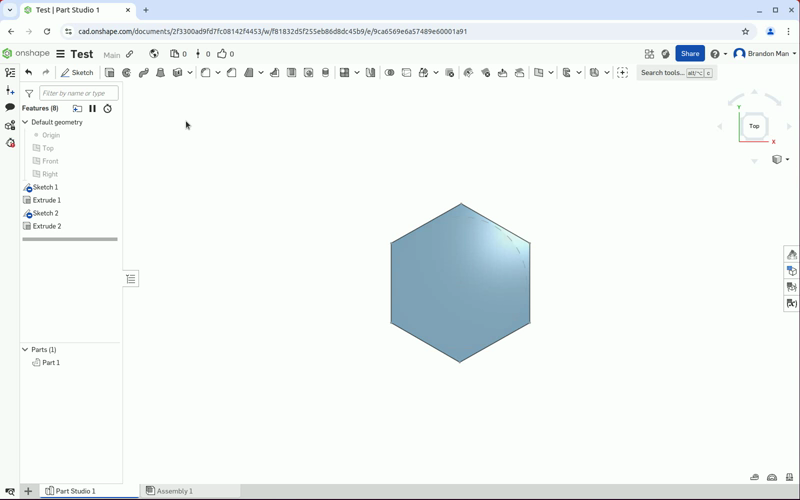
key(shift+h)
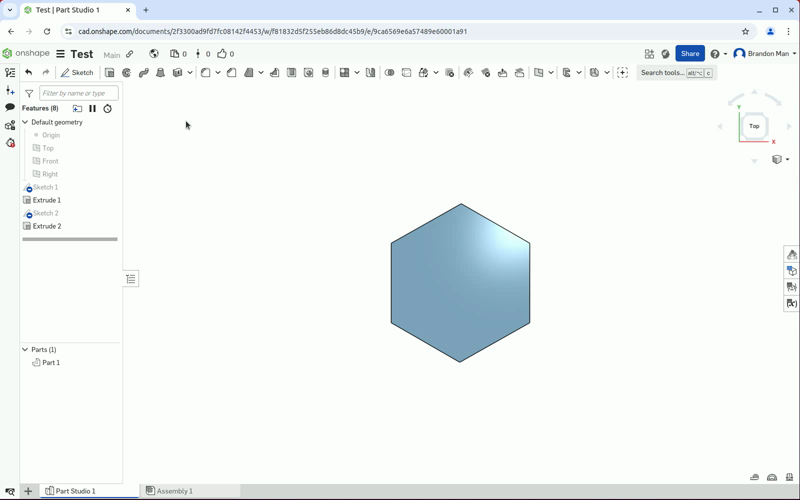
mouse_move(73, 189)
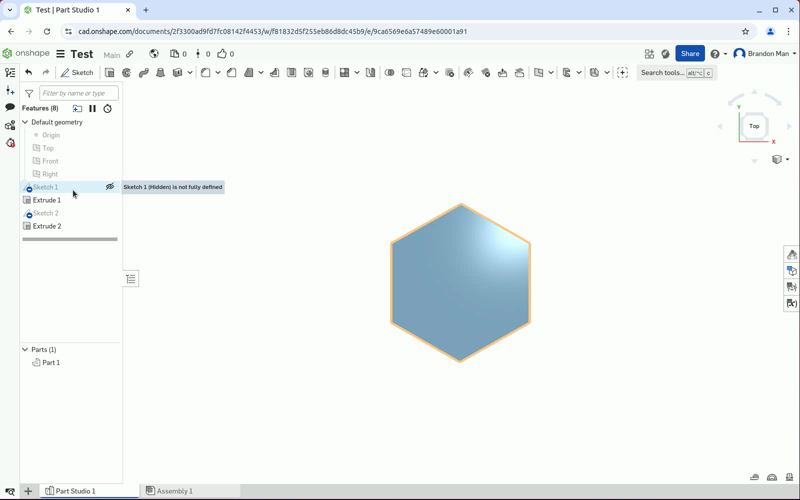
click(73, 189)
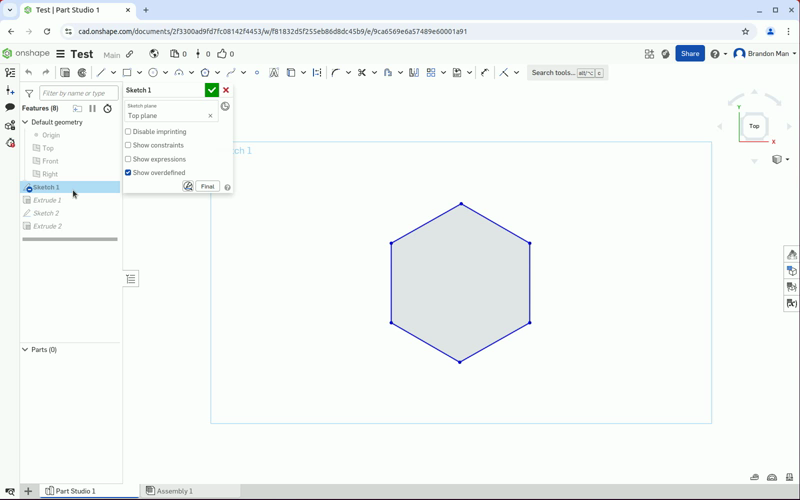
mouse_move(229, 92)
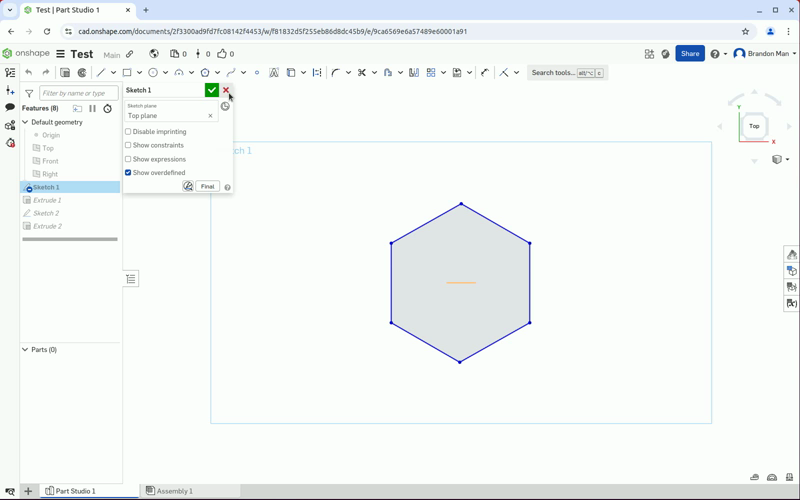
click(229, 92)
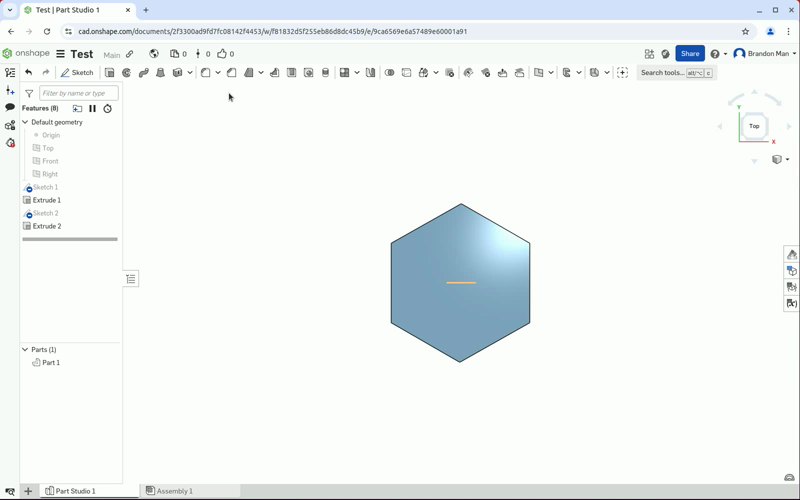
mouse_move(541, 75)
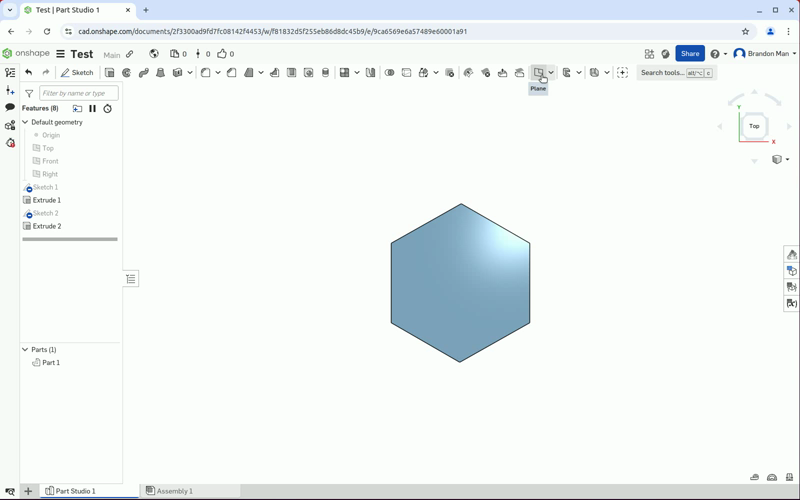
click(541, 75)
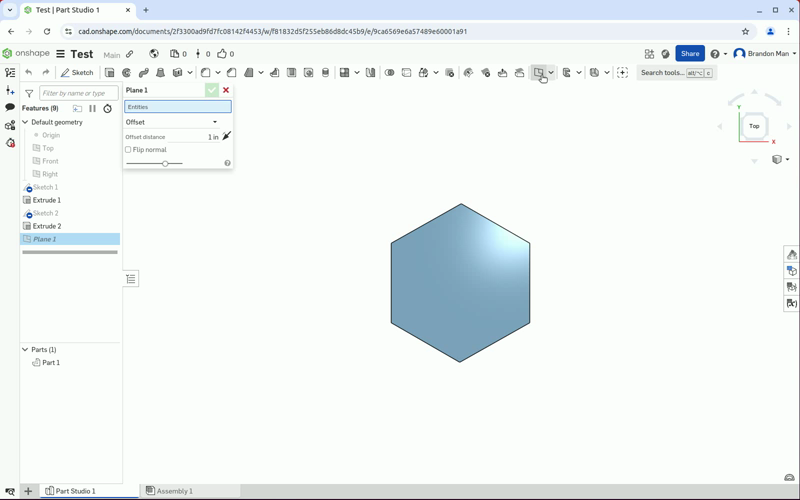
mouse_move(73, 150)
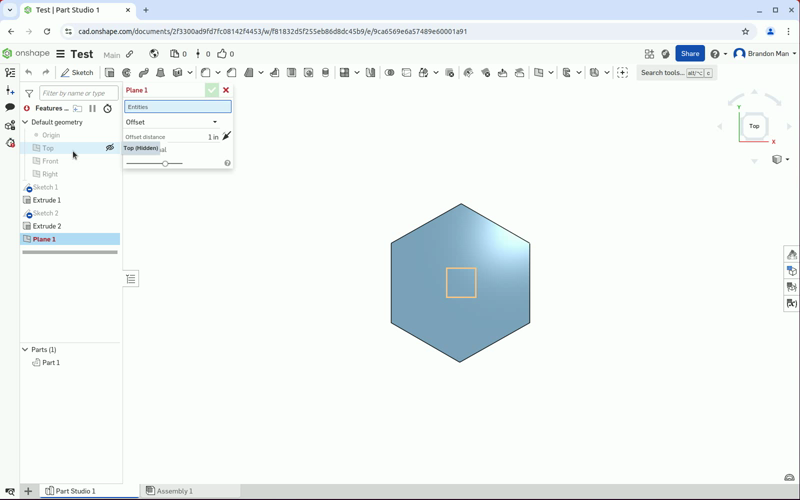
click(73, 150)
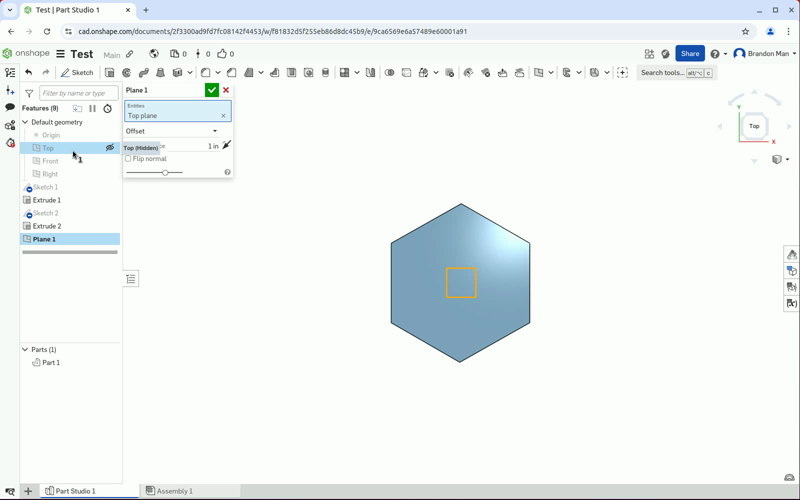
key(tab, 2)
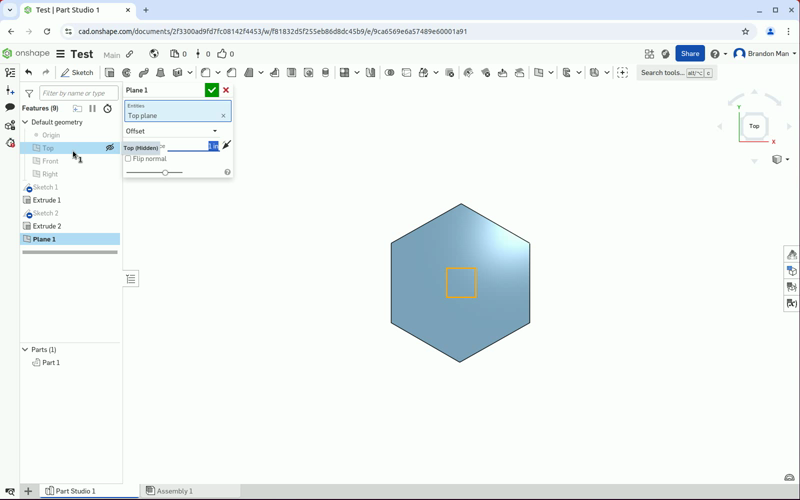
text(20.951)
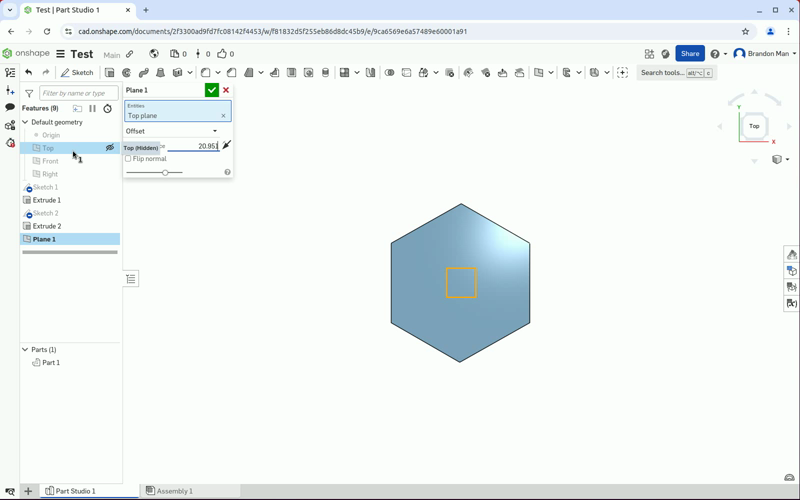
key(enter, 2)
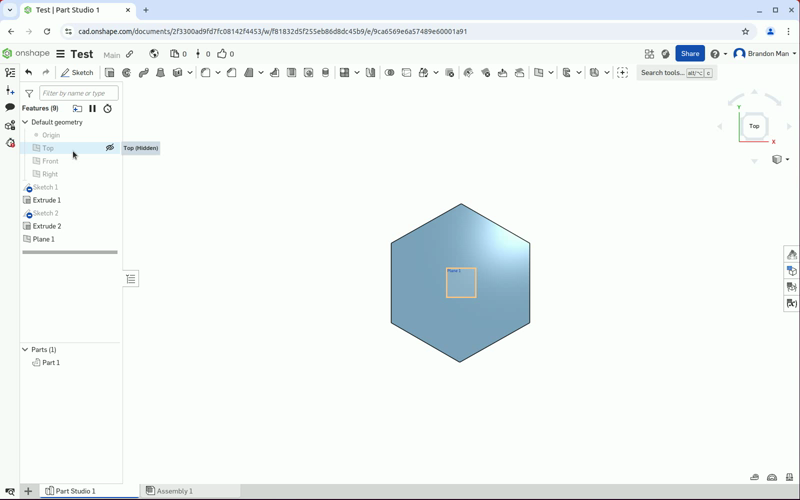
key(shift+s)
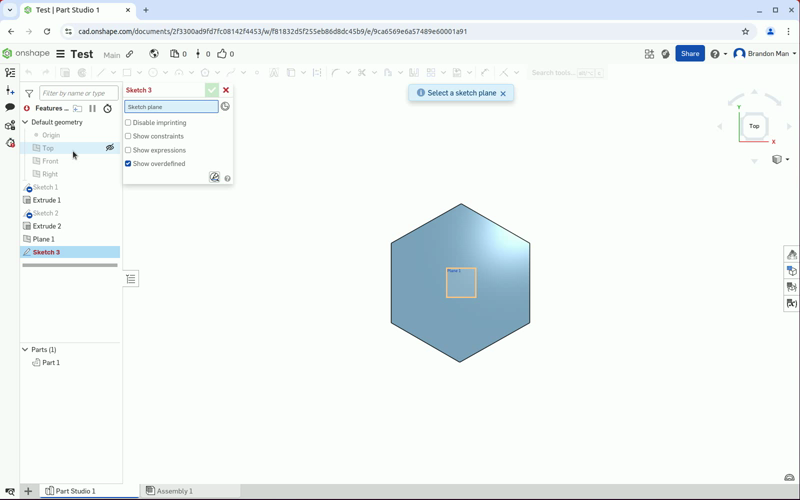
mouse_move(73, 241)
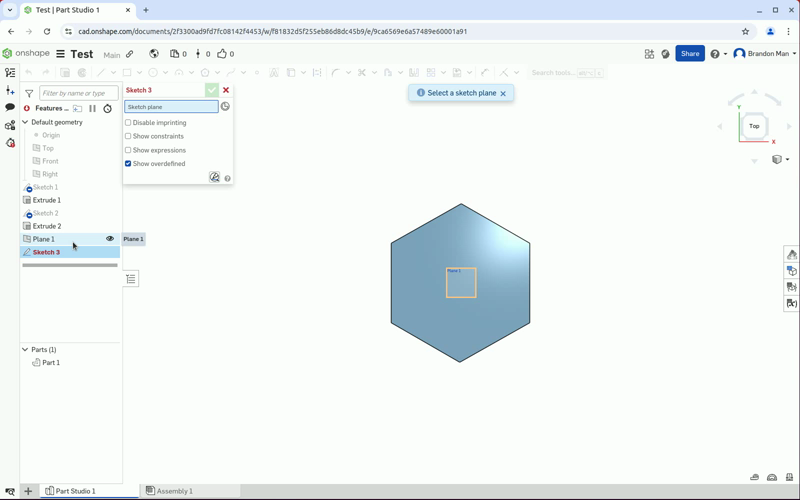
click(73, 241)
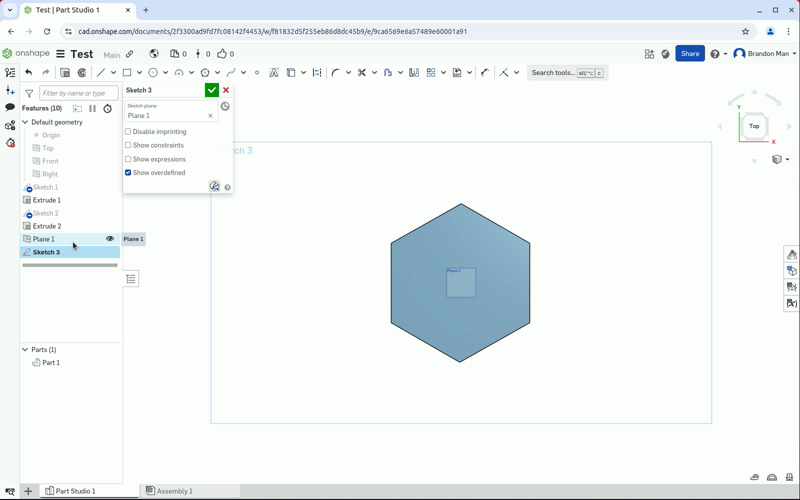
mouse_move(73, 352)
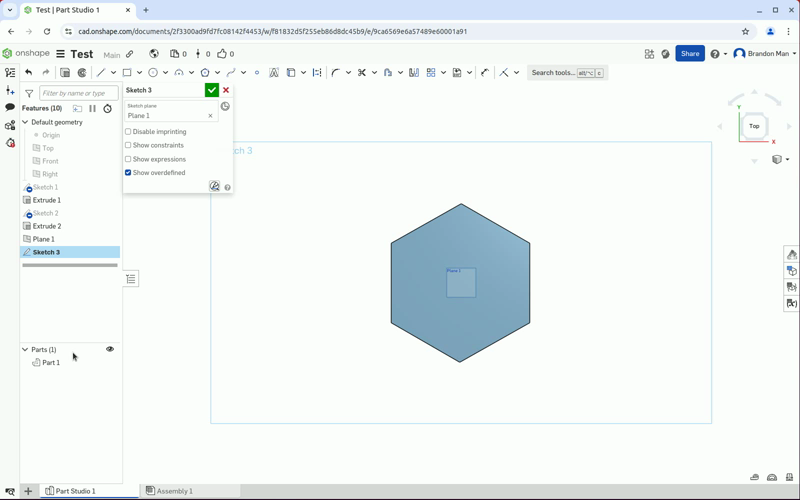
key(y)
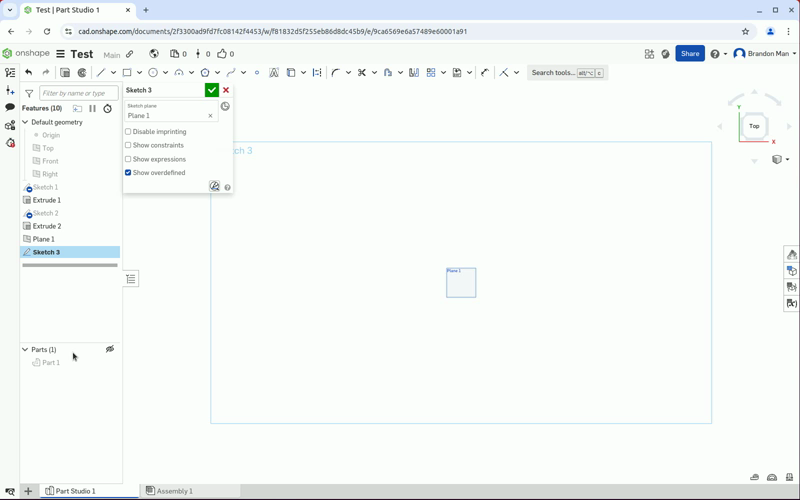
key(c)
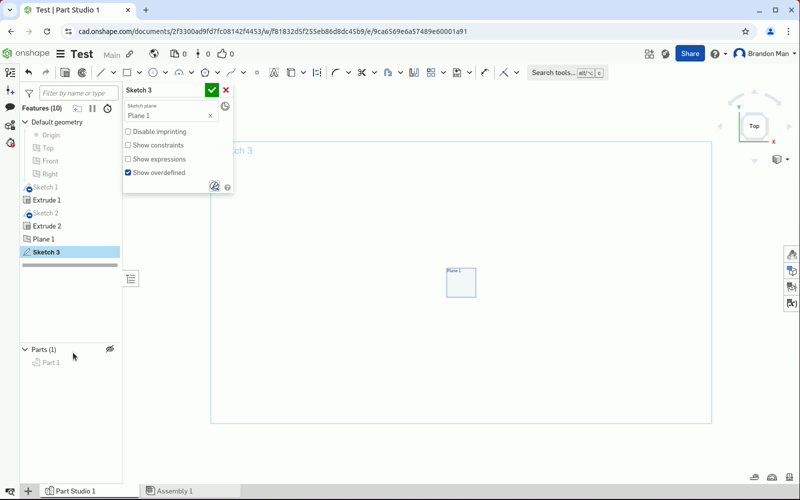
key_down(shift)
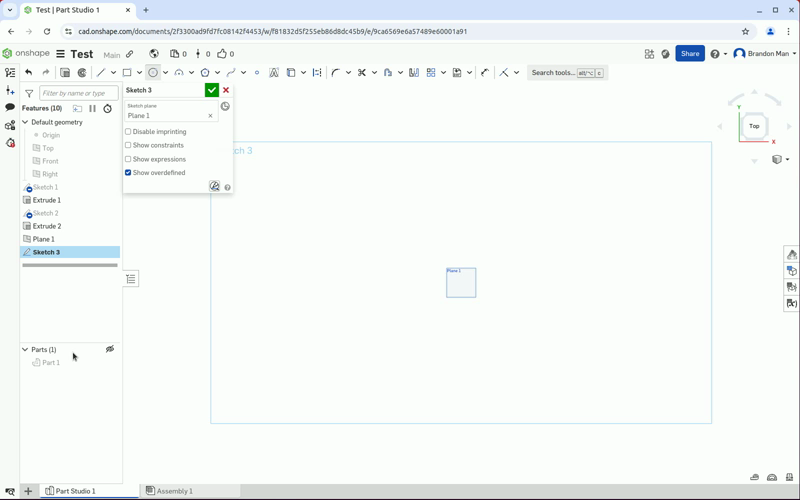
mouse_move(460, 282)
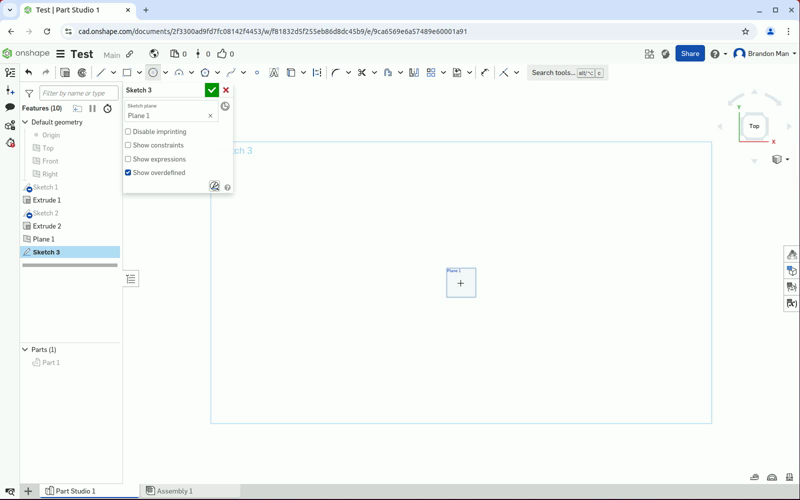
click(460, 282)
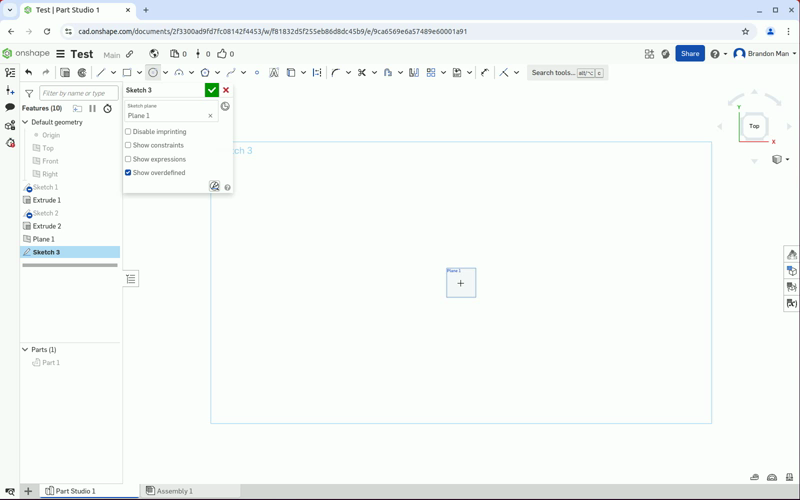
key_up(shift)
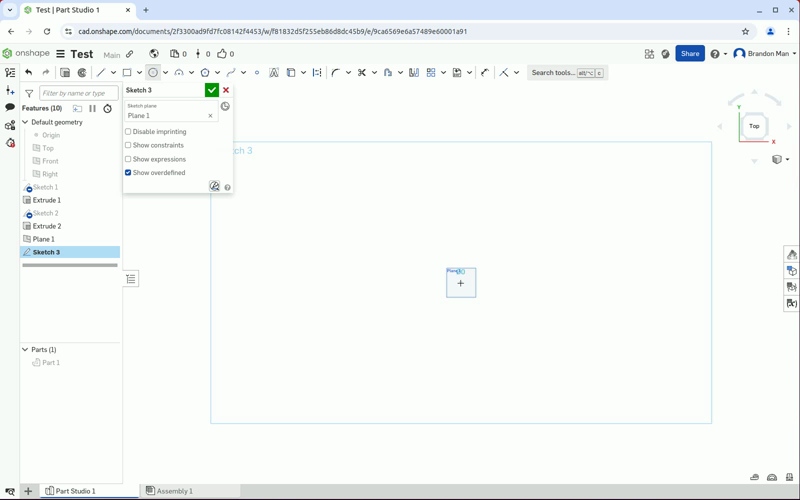
mouse_move(512, 282)
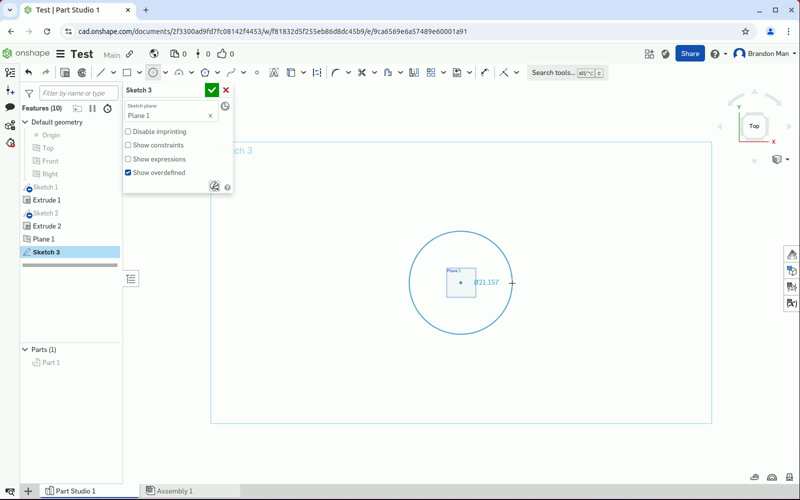
click(512, 282)
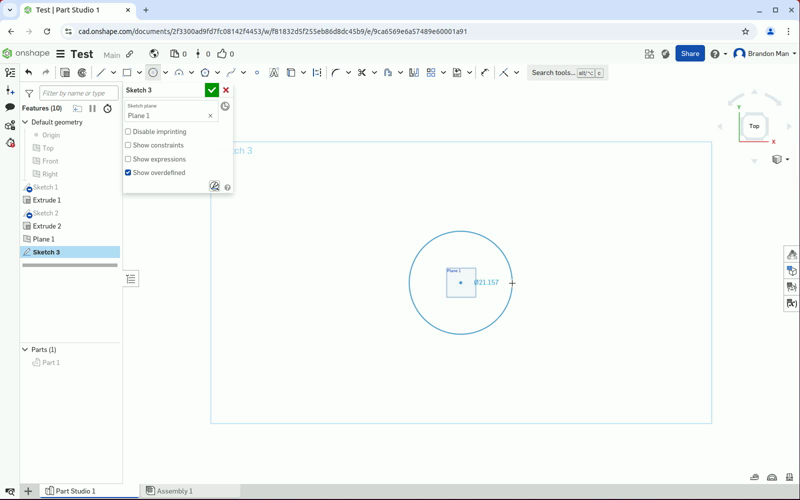
key(esc)
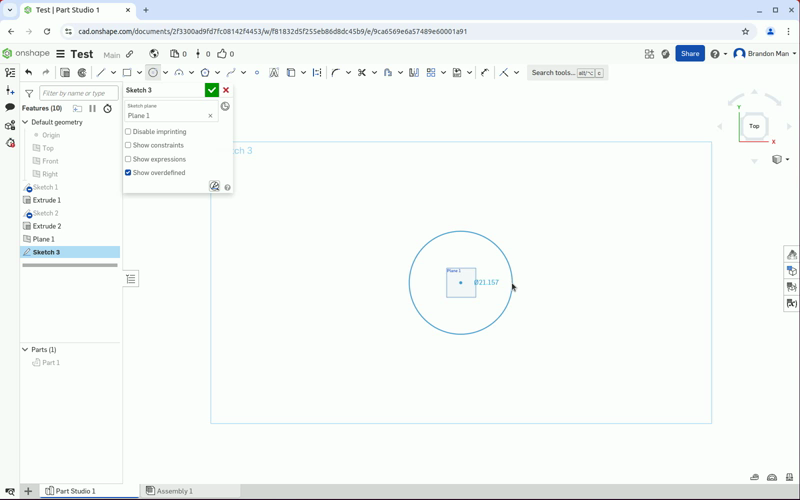
mouse_move(429, 257)
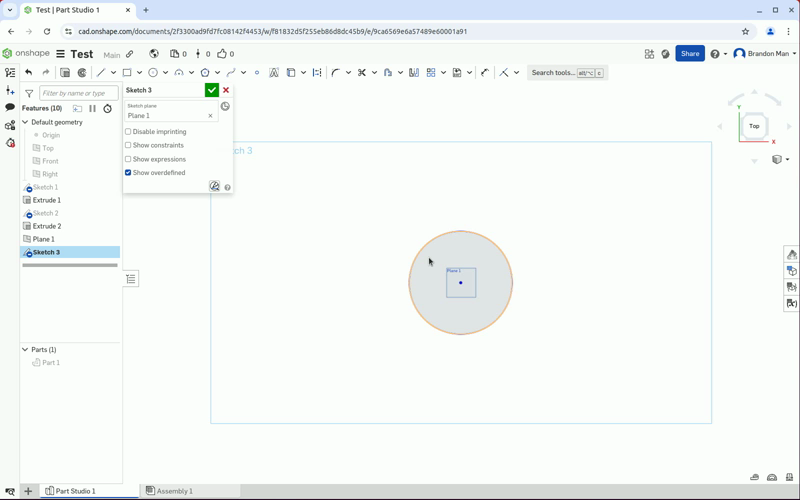
click(429, 257)
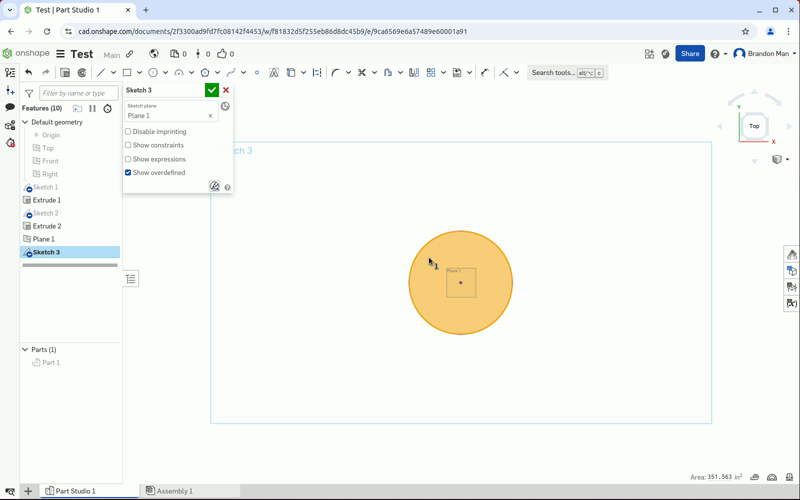
mouse_move(73, 352)
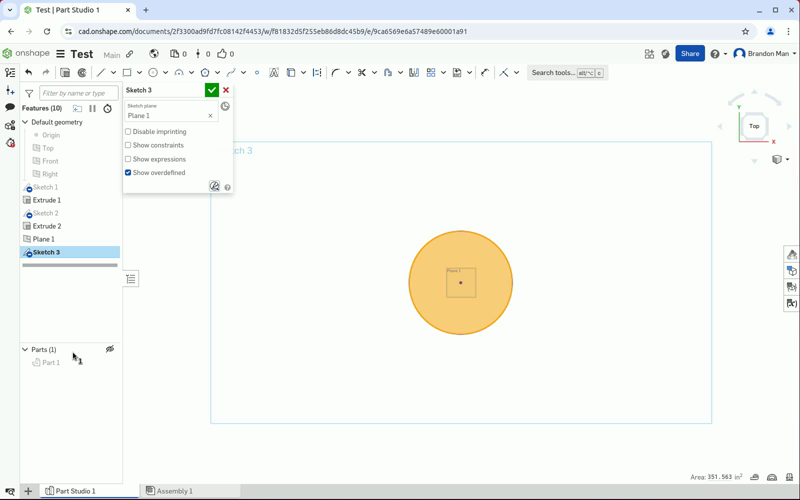
key(shift+y)
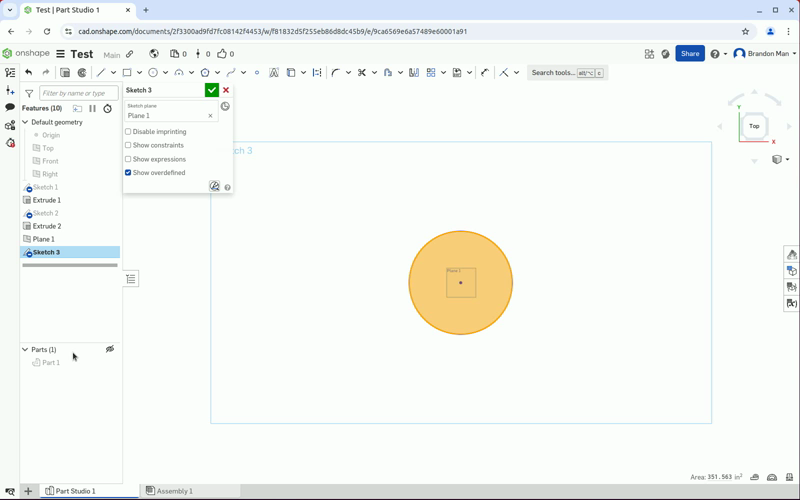
key(shift+e)
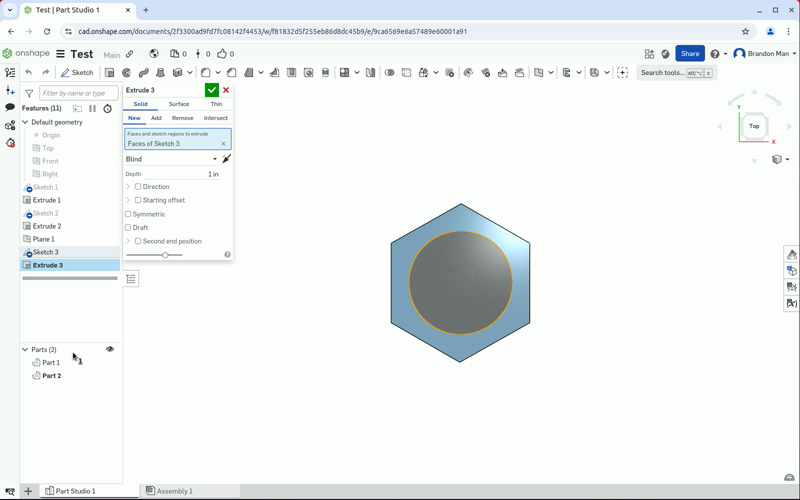
mouse_move(143, 106)
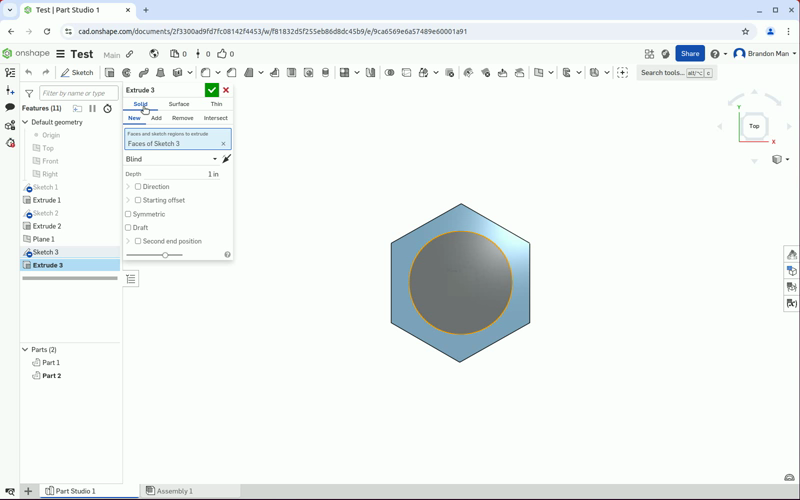
click(143, 106)
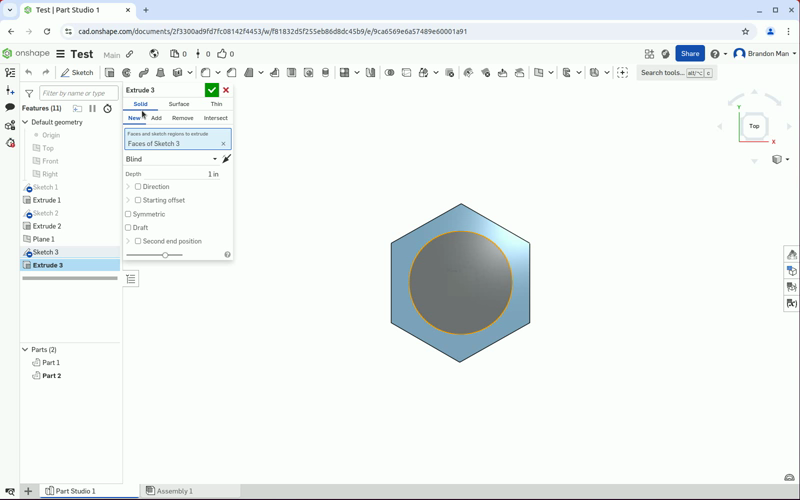
mouse_move(137, 120)
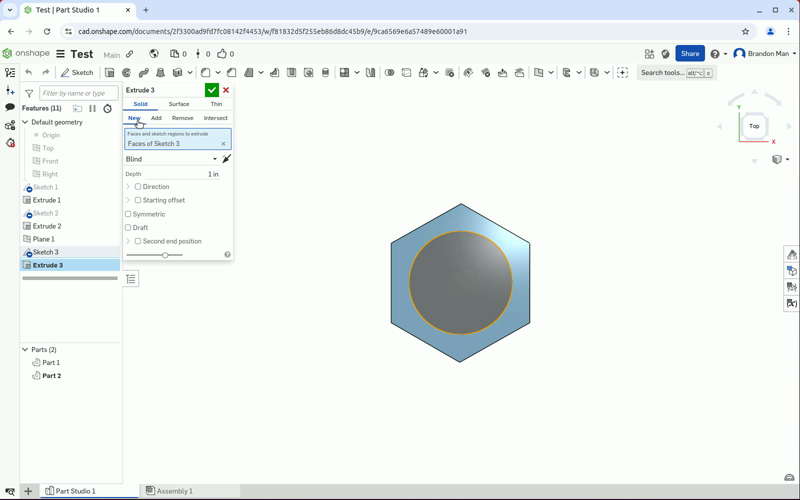
click(137, 120)
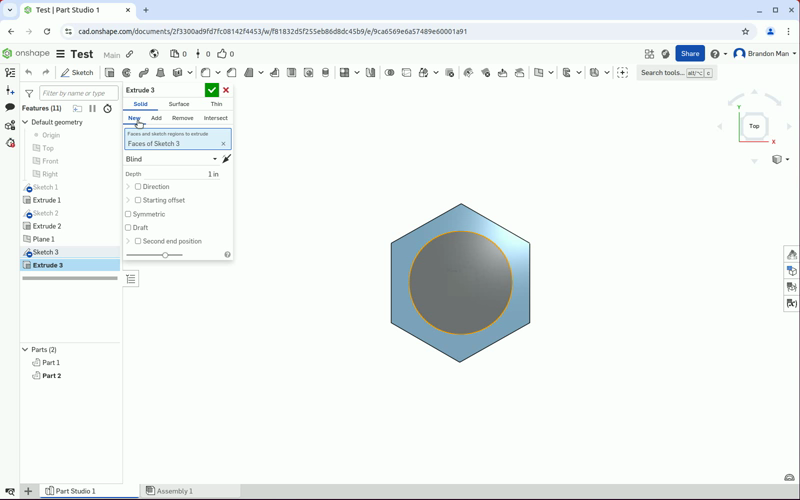
key(tab, 4)
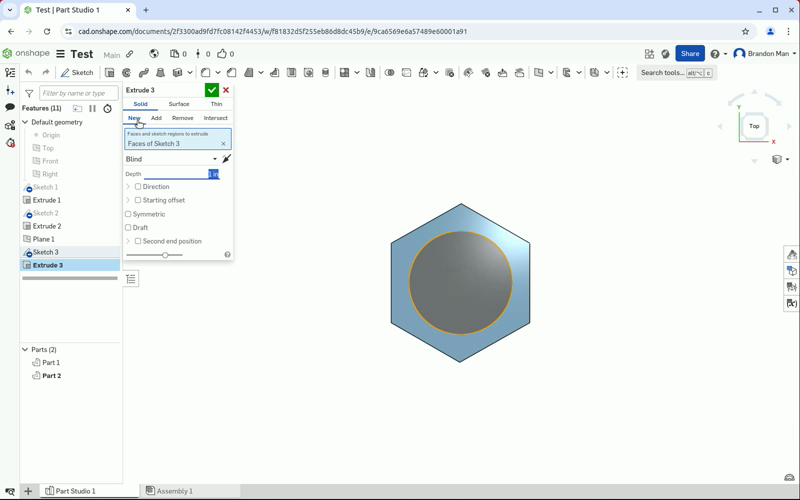
text(2.166)
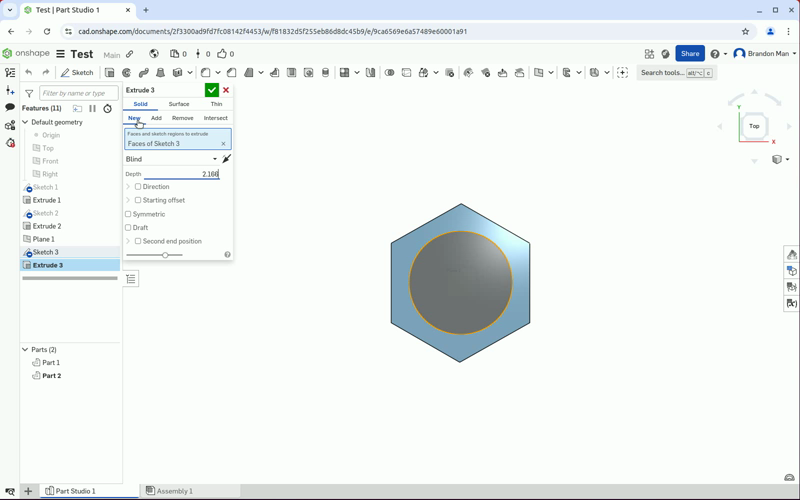
key(enter)
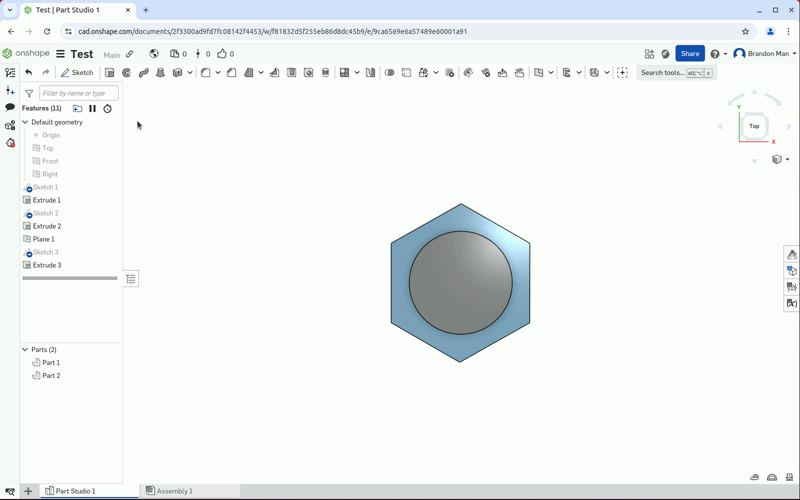
key(shift+h)
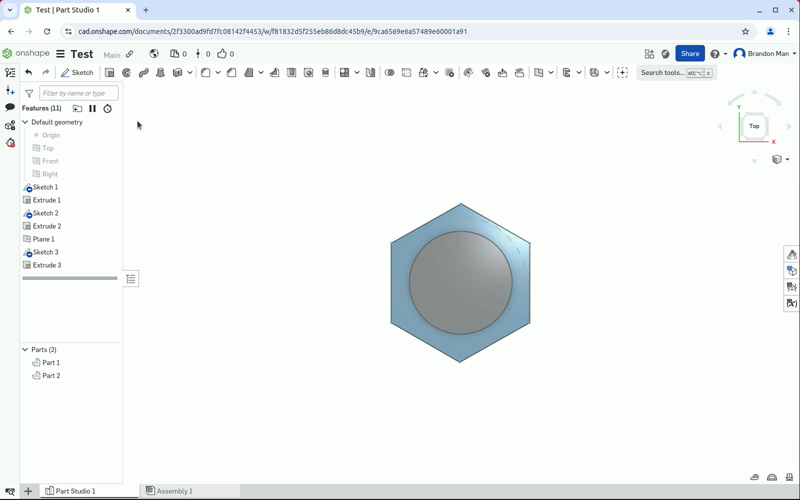
key(shift+h)
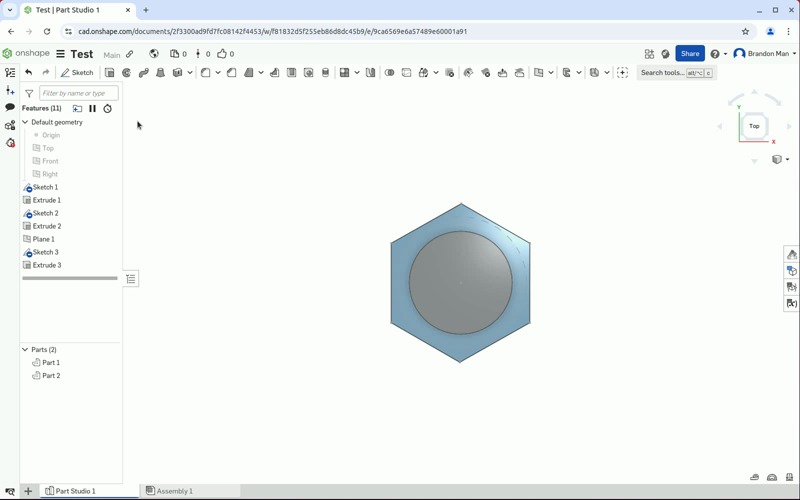
key(shift+7)
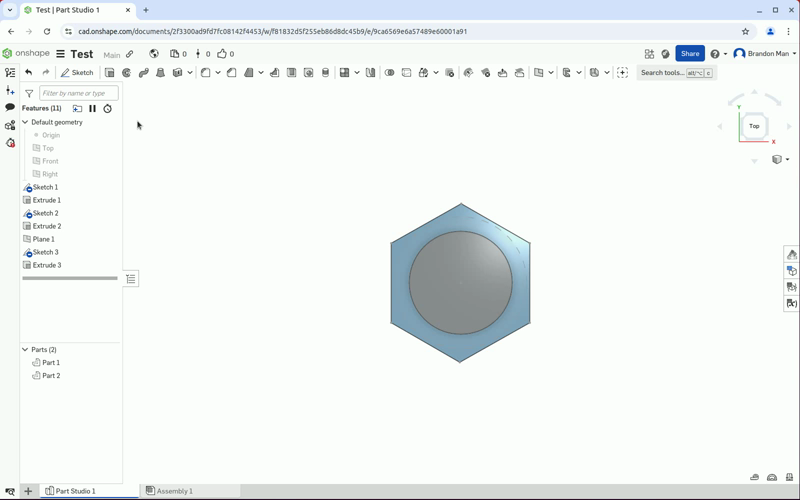
key(up, 3)
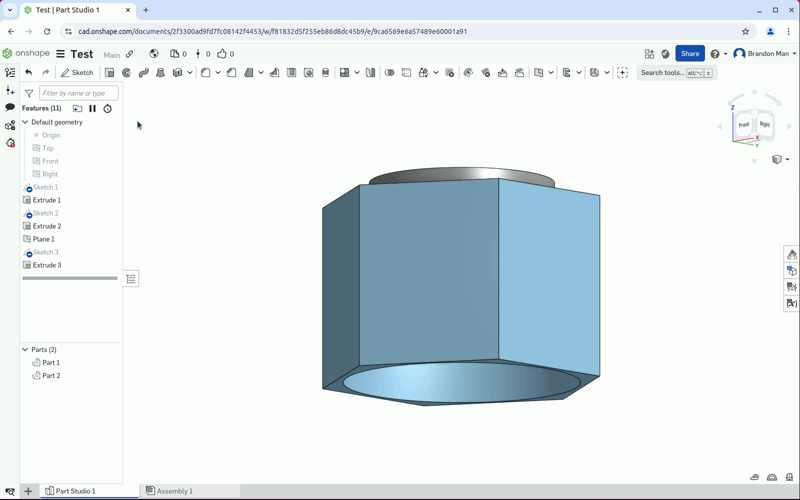
key(left, 3)
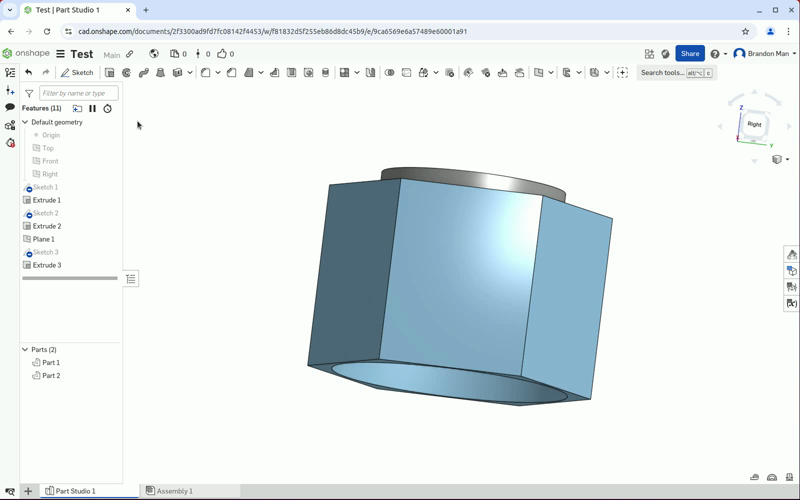
key(right, 3)
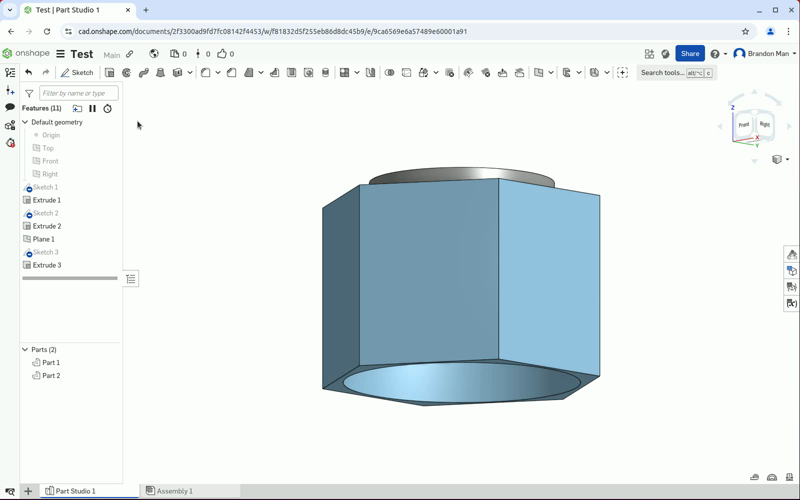
key(down, 3)
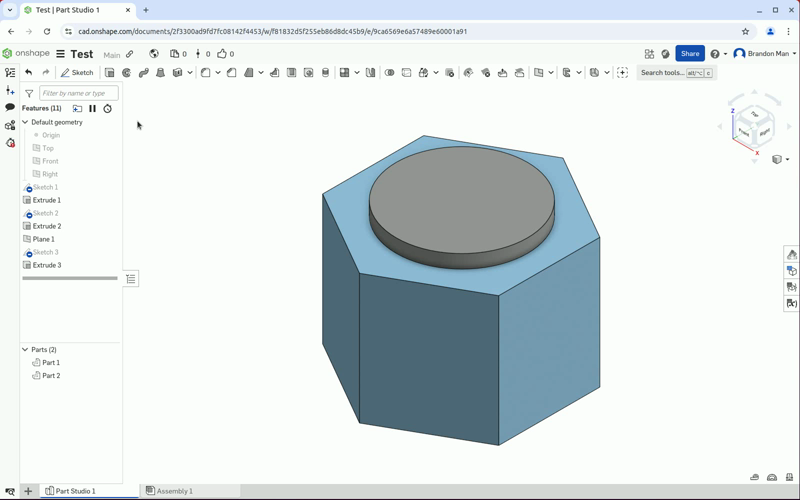
mouse_move(73, 189)
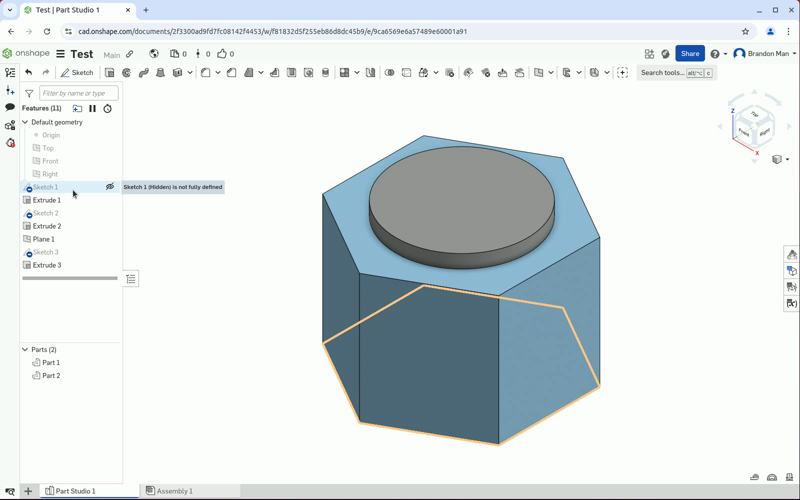
click(73, 189)